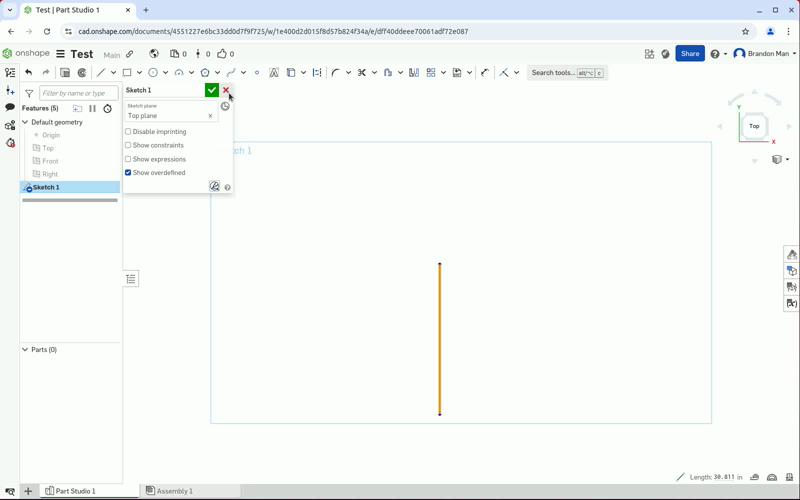
key(shift+h)
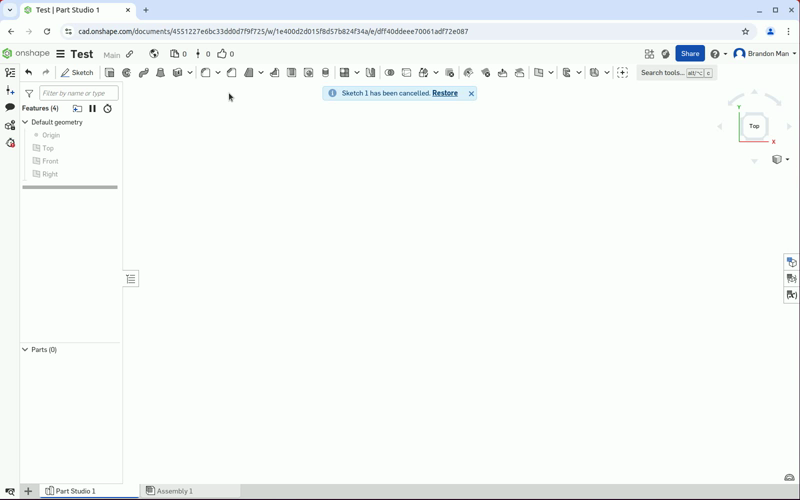
mouse_move(73, 352)
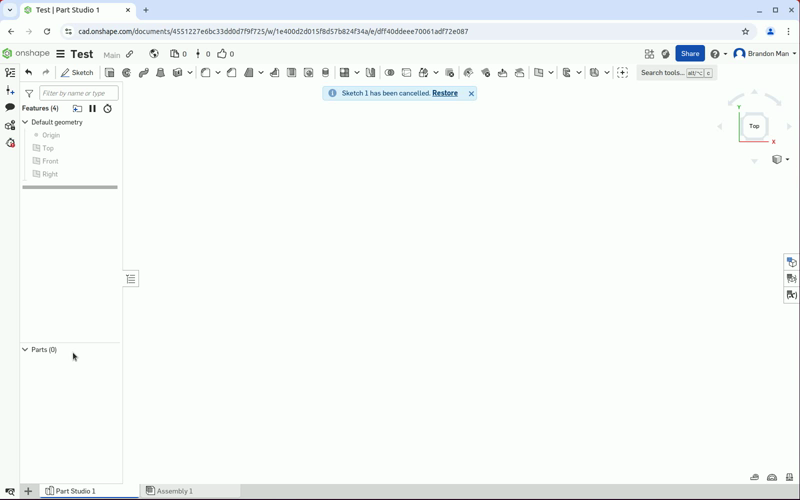
key(y)
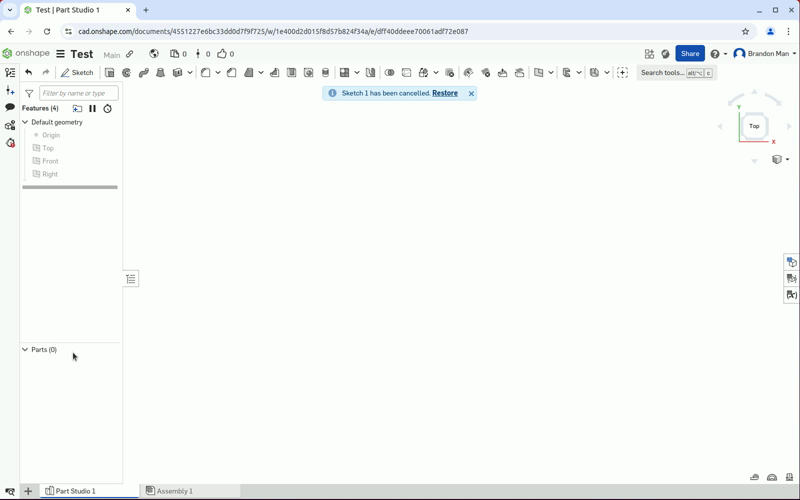
key(shift+p)
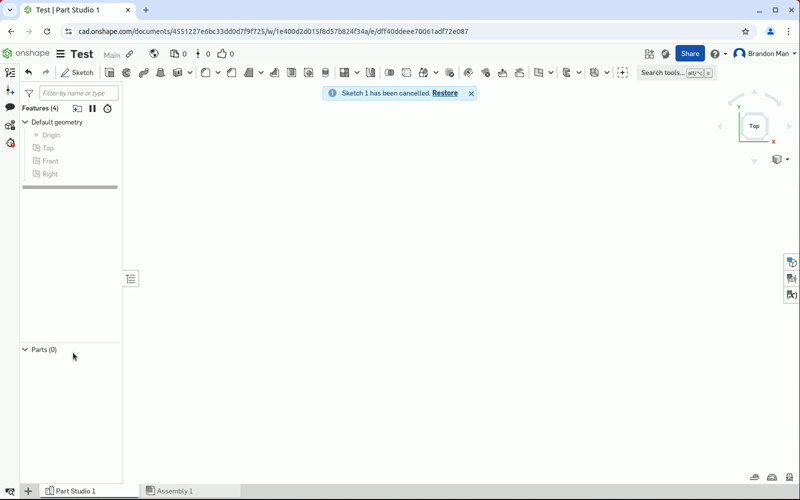
key(space)
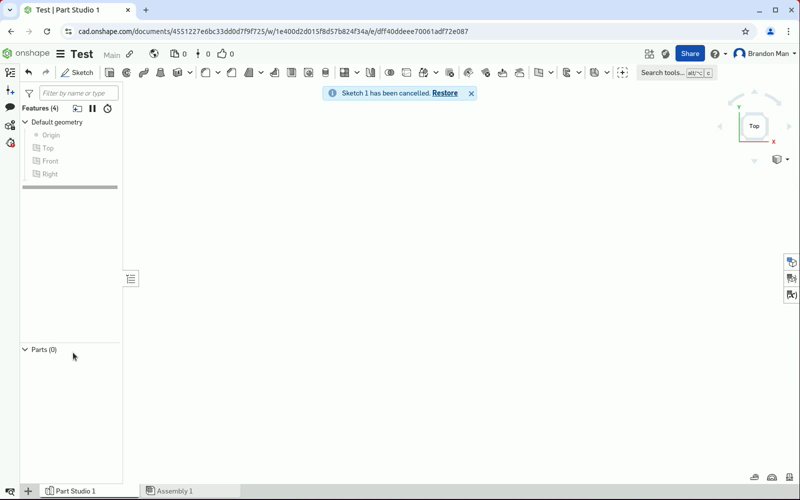
key_down(shift)
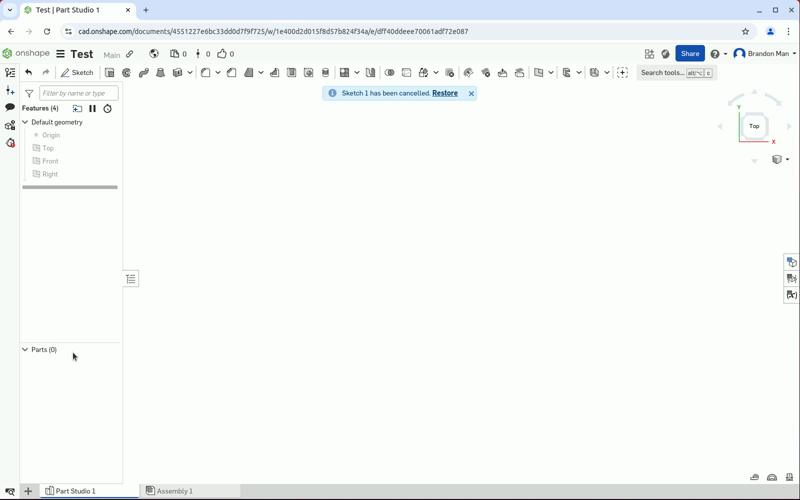
key(up)
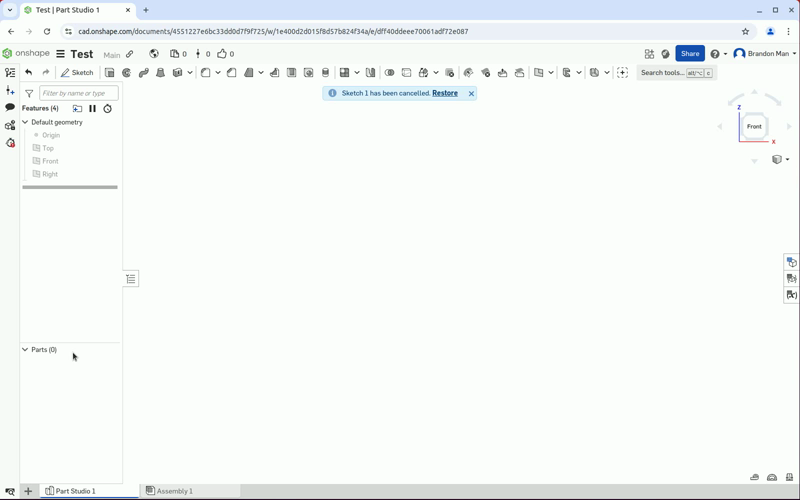
key_up(shift)
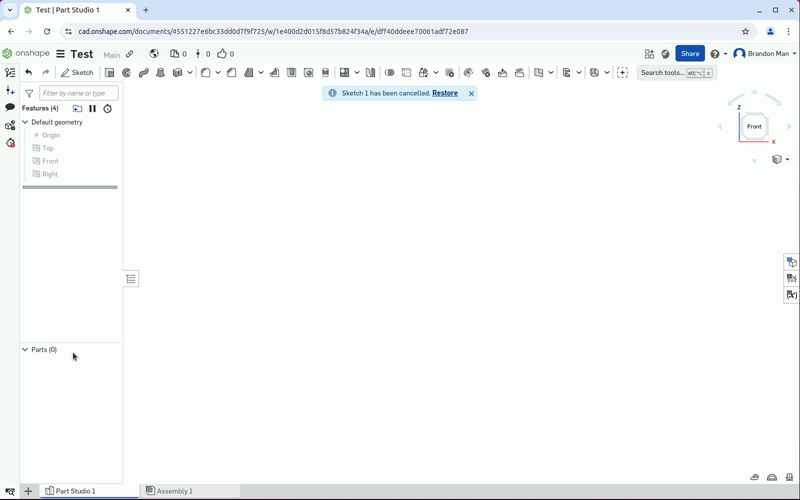
mouse_move(73, 352)
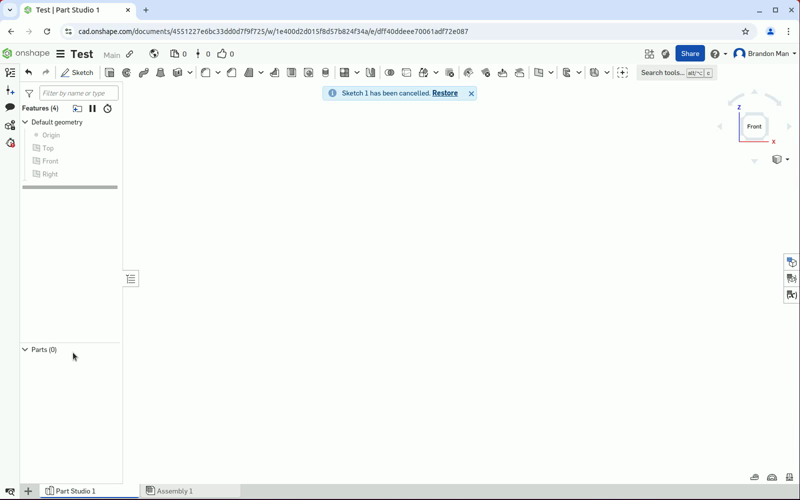
key(shift+y)
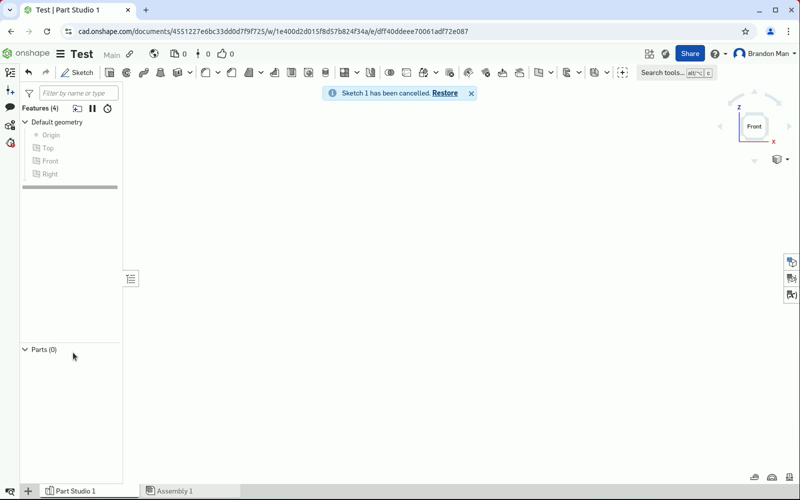
key(shift+s)
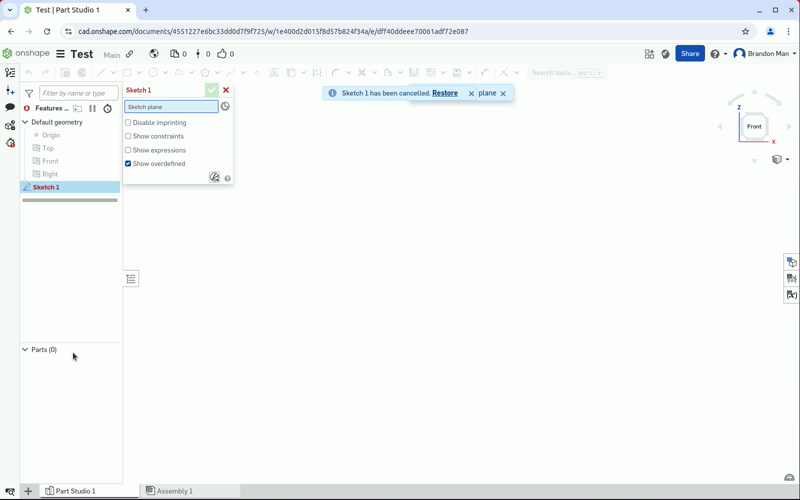
mouse_move(73, 163)
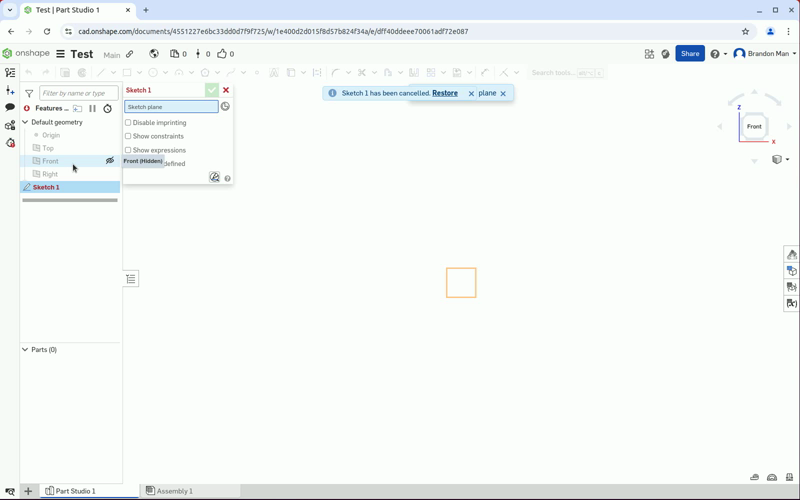
click(73, 163)
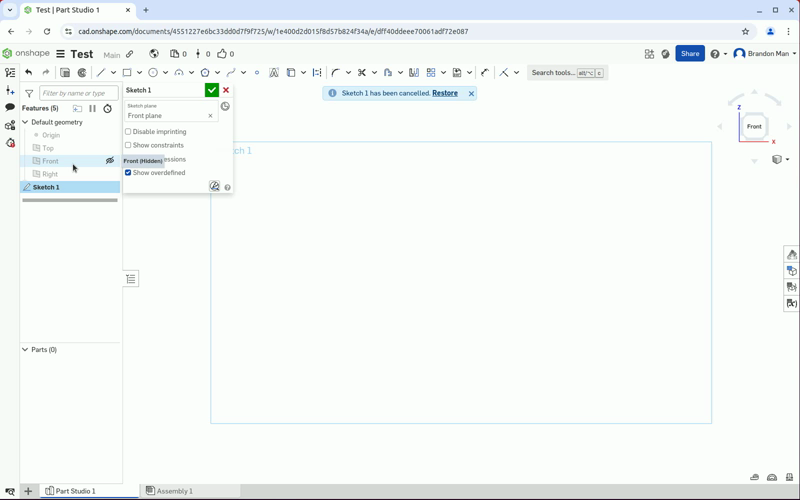
mouse_move(73, 352)
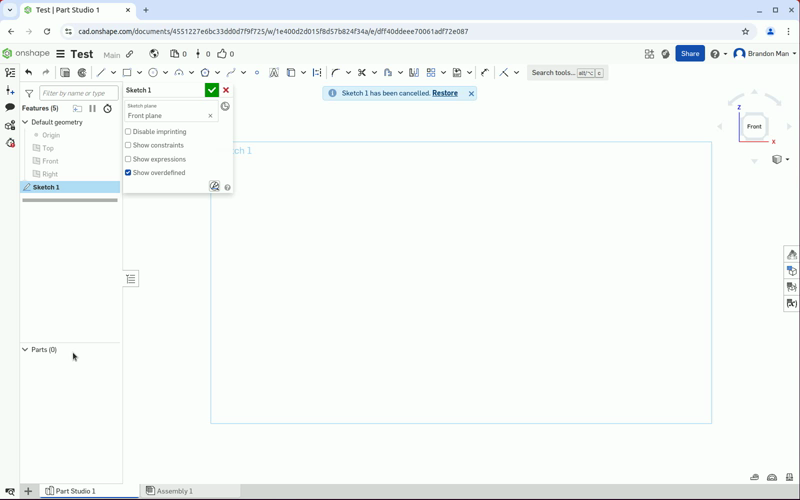
key(y)
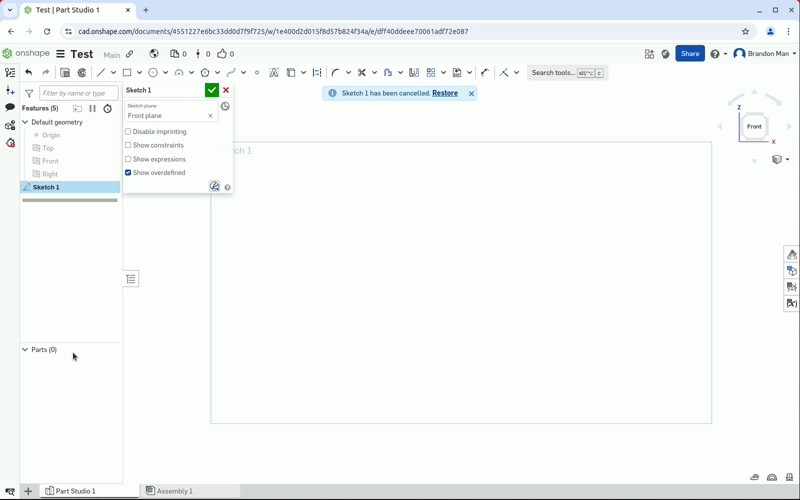
key(l)
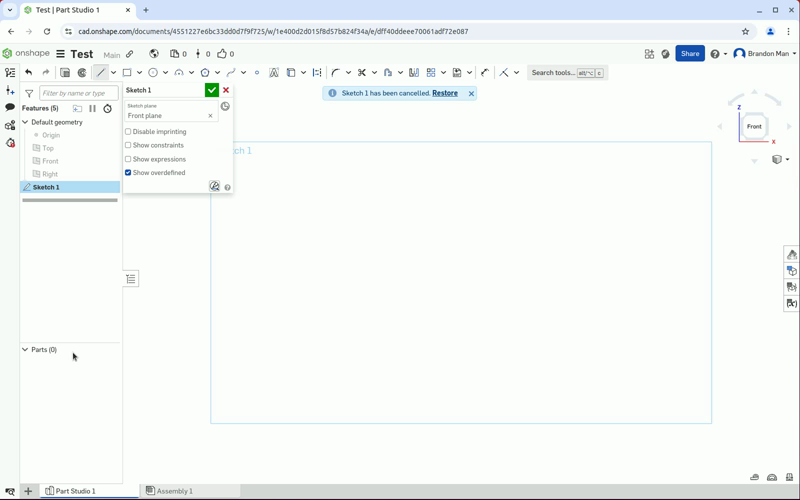
key_down(shift)
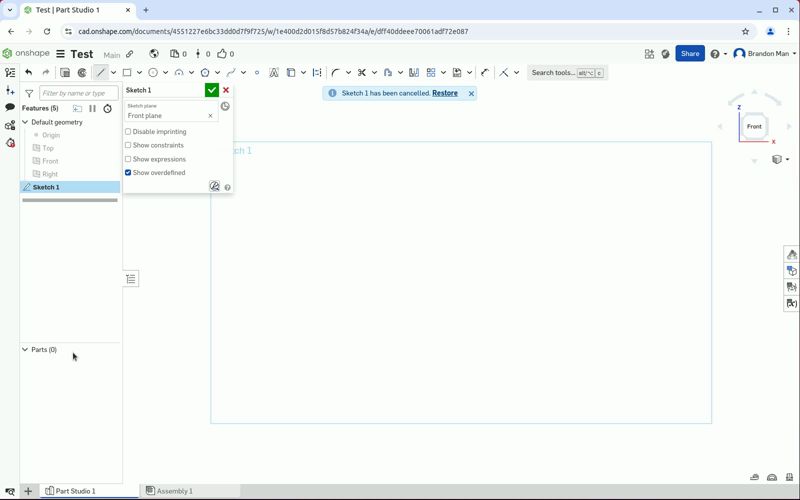
mouse_move(460, 282)
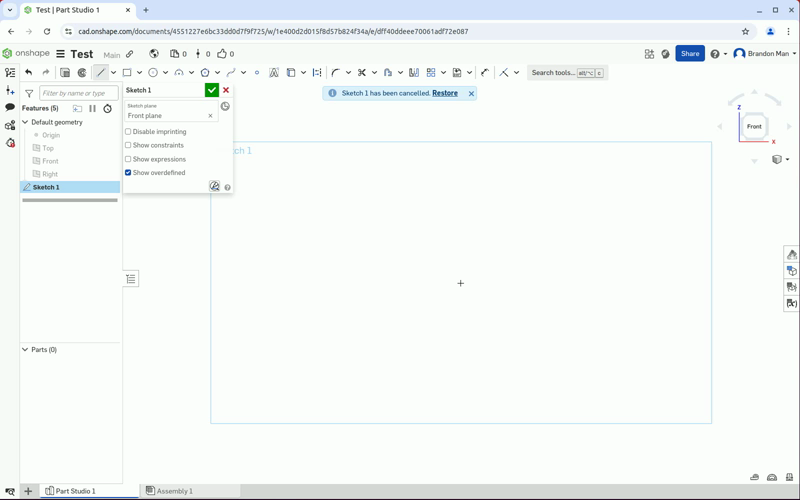
click(460, 282)
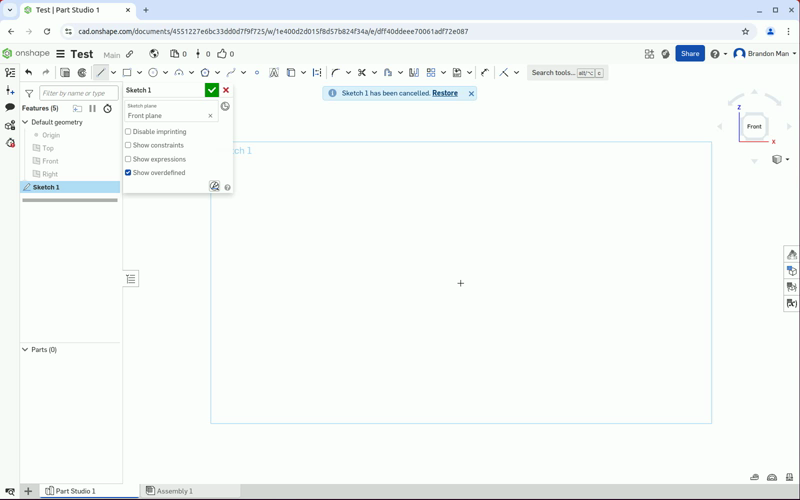
key_up(shift)
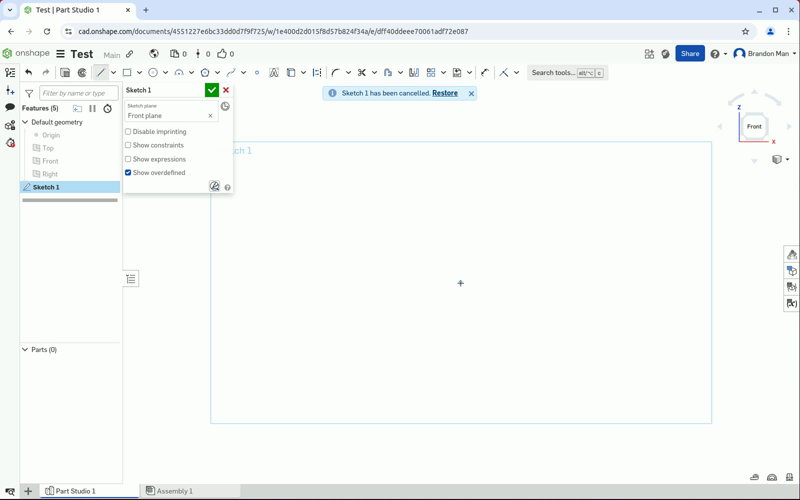
key_down(shift)
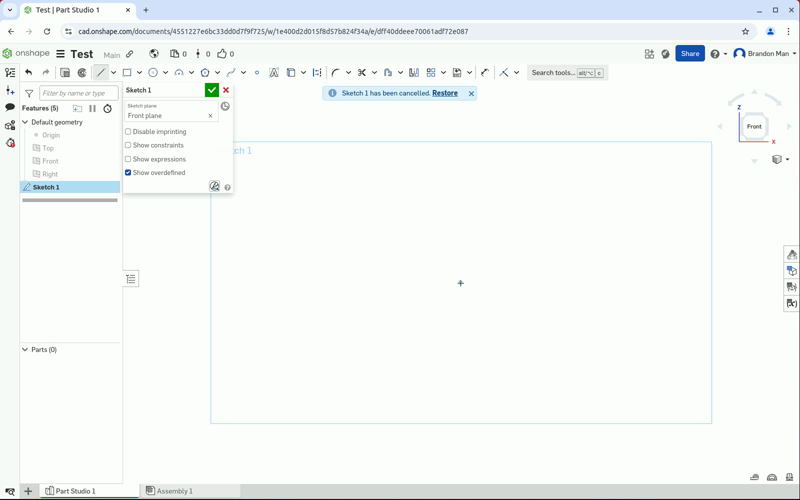
mouse_move(573, 282)
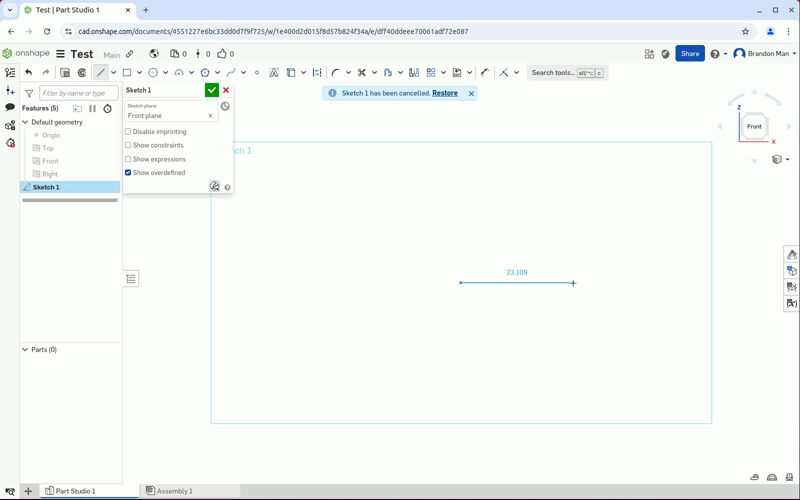
click(573, 282)
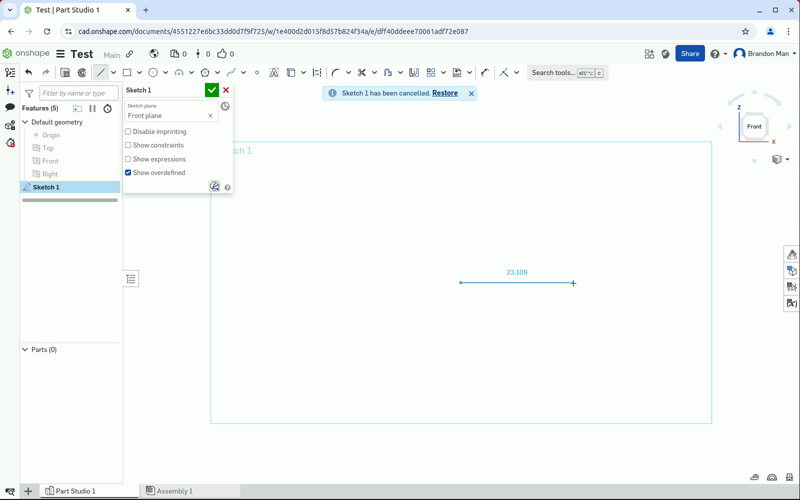
key_up(shift)
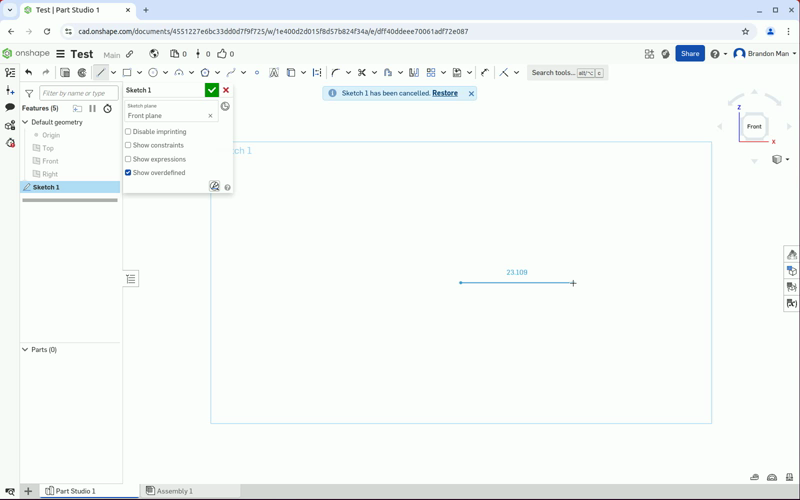
key_down(shift)
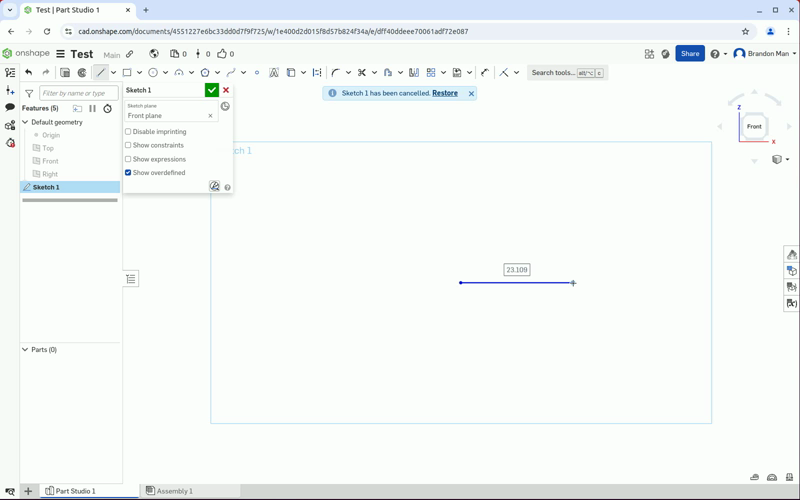
mouse_move(589, 282)
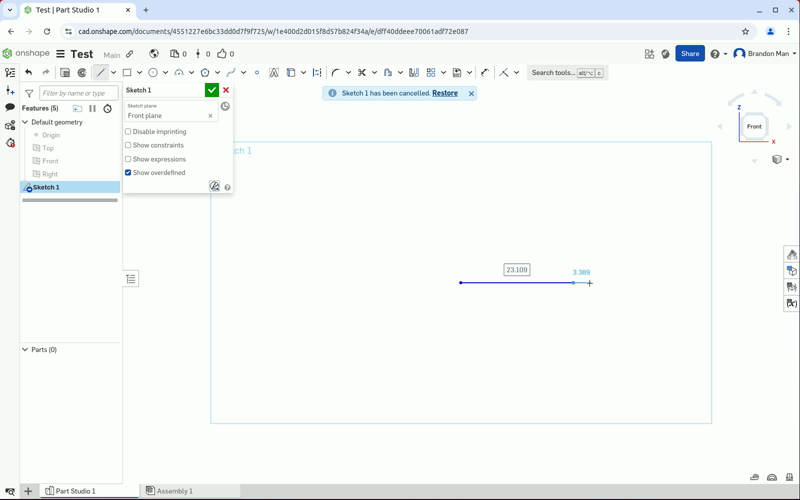
mouse_move(573, 264)
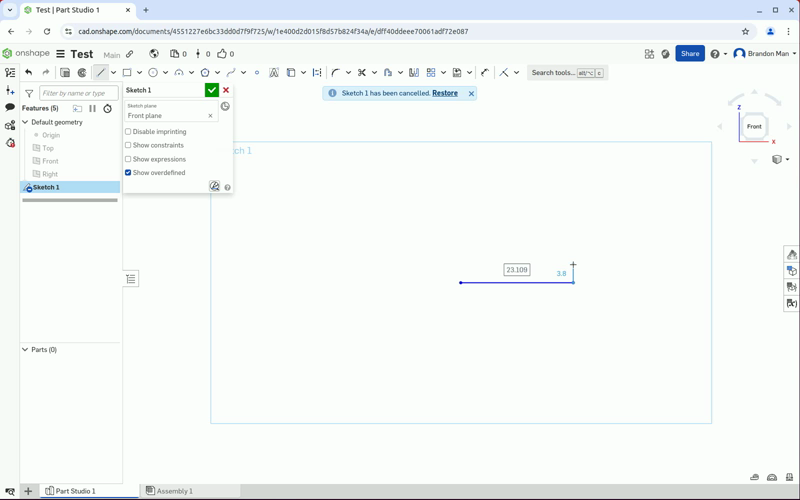
click(573, 264)
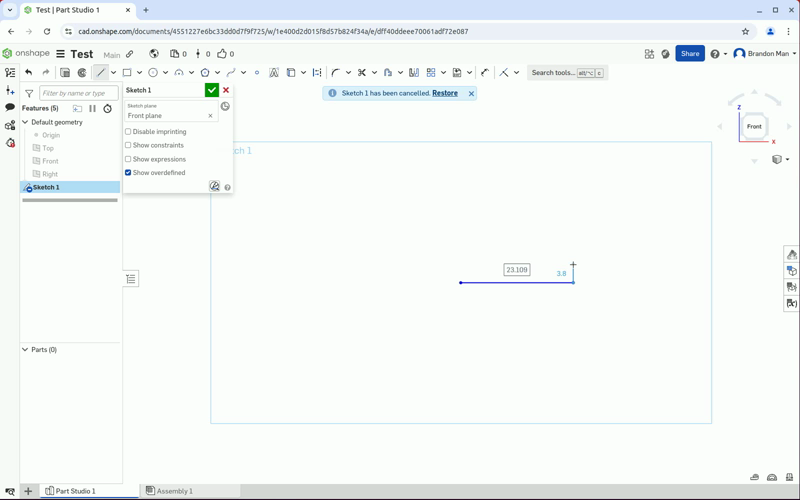
key_up(shift)
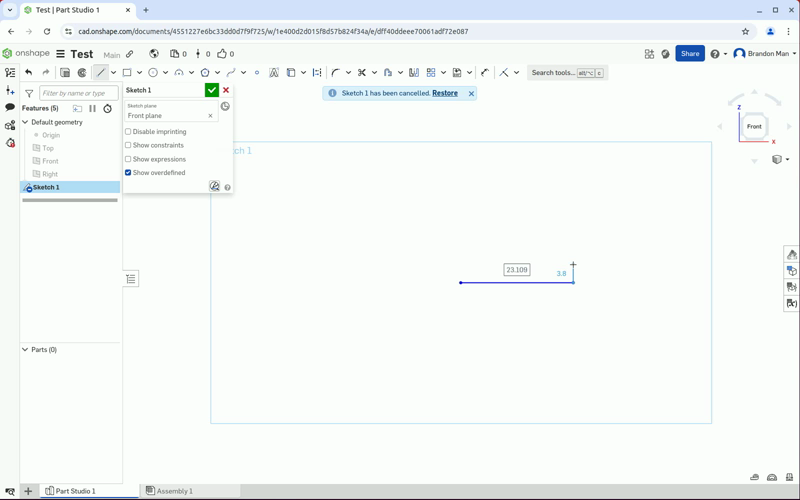
key_down(shift)
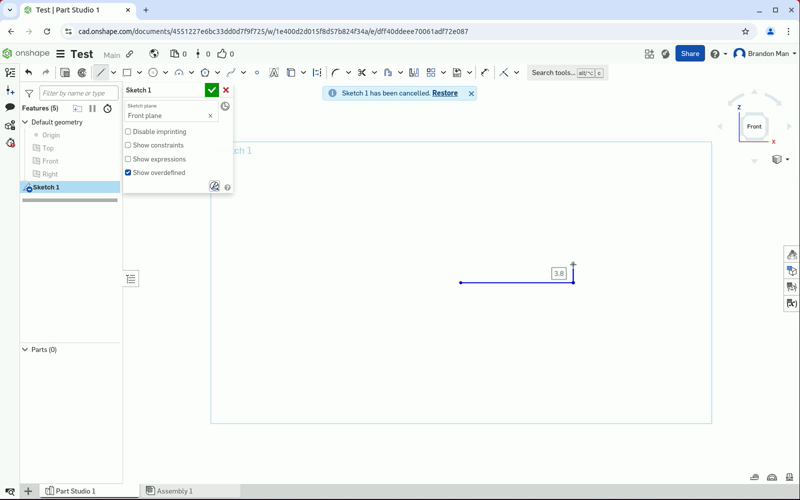
mouse_move(498, 264)
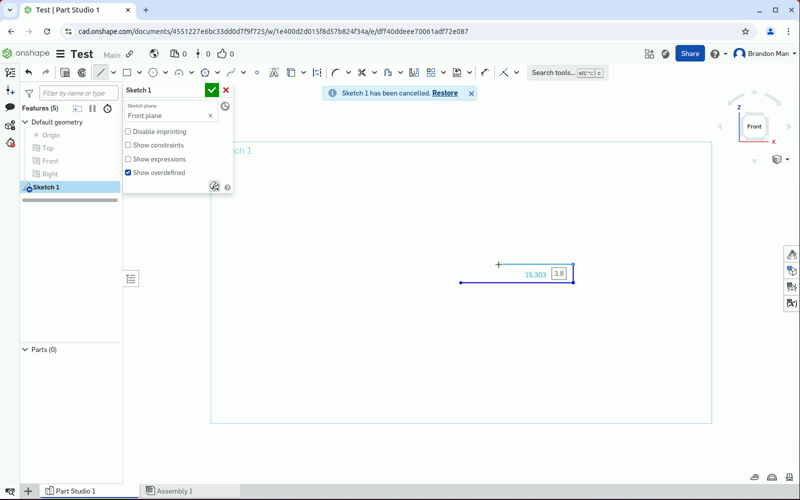
click(498, 264)
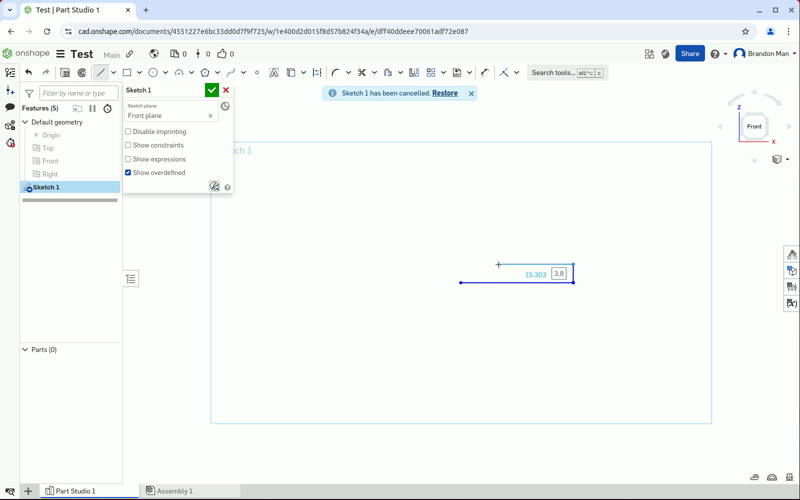
key_up(shift)
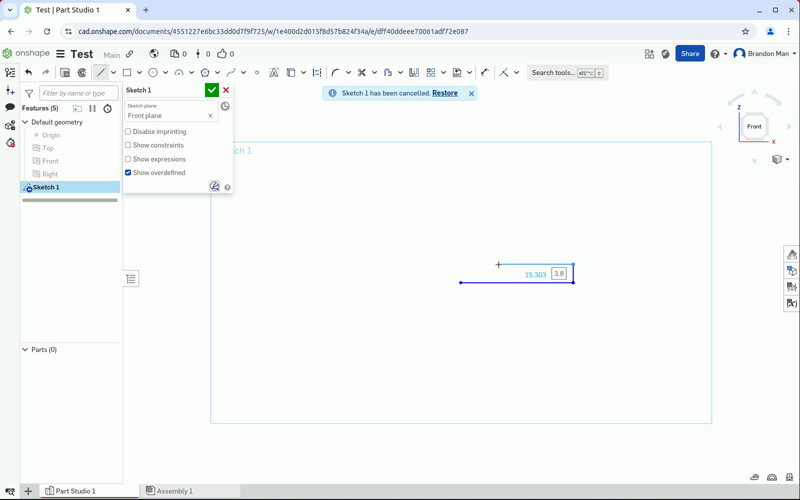
key_down(shift)
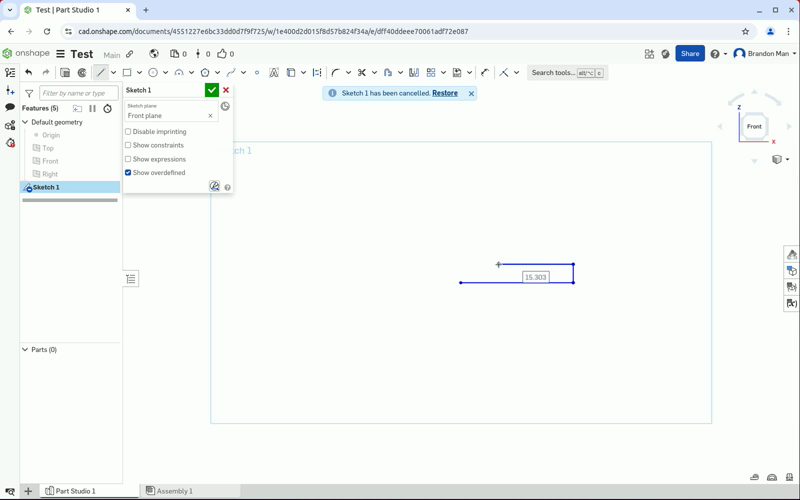
mouse_move(528, 264)
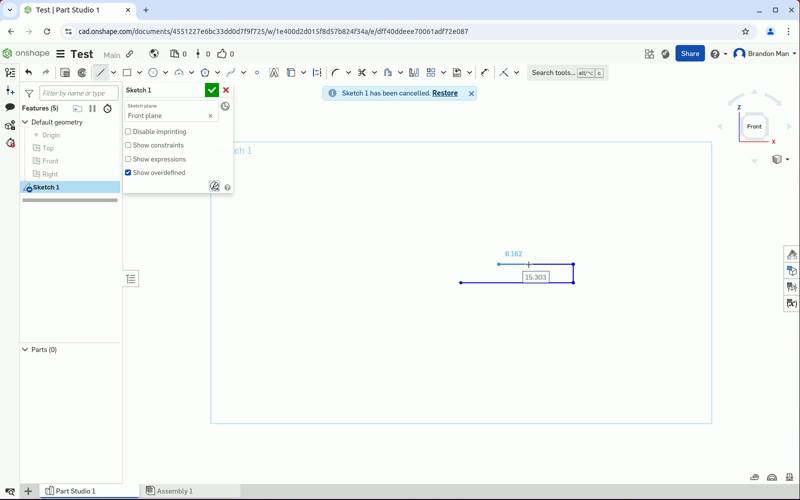
mouse_move(498, 228)
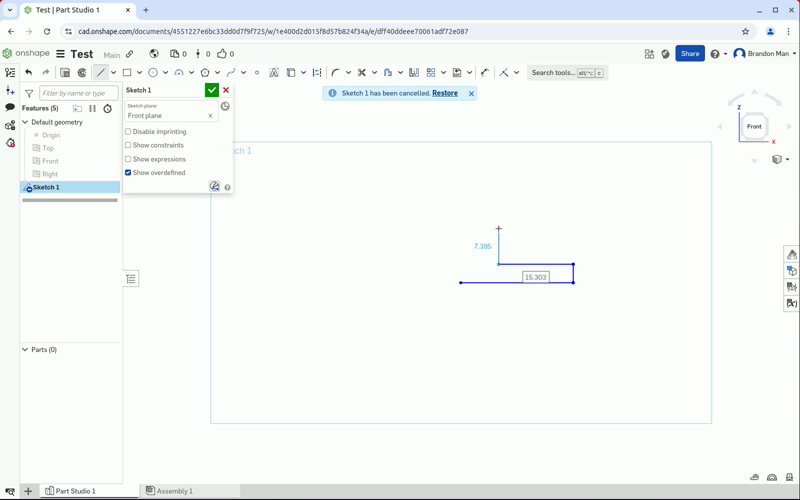
click(498, 228)
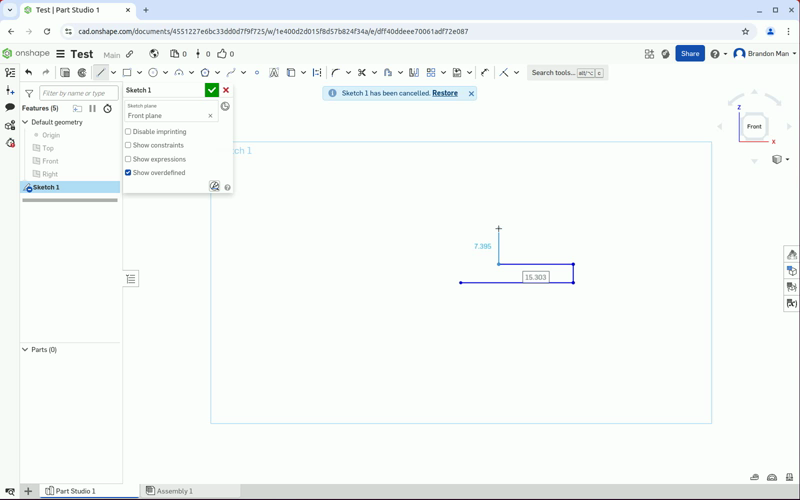
key_up(shift)
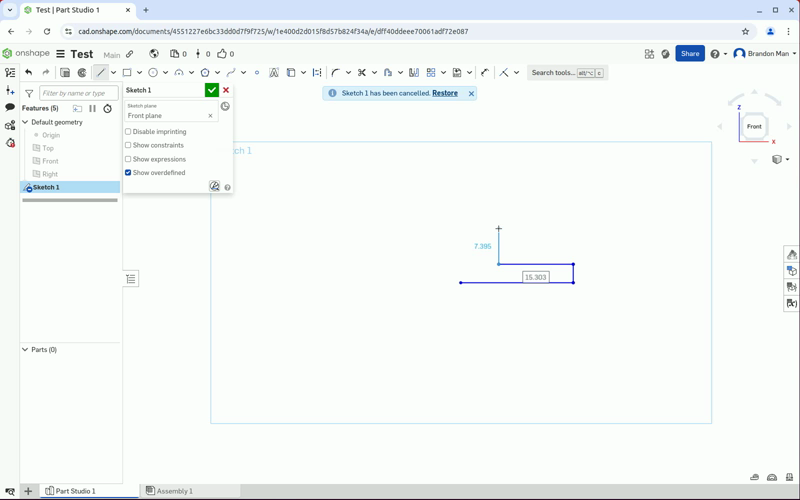
key_down(shift)
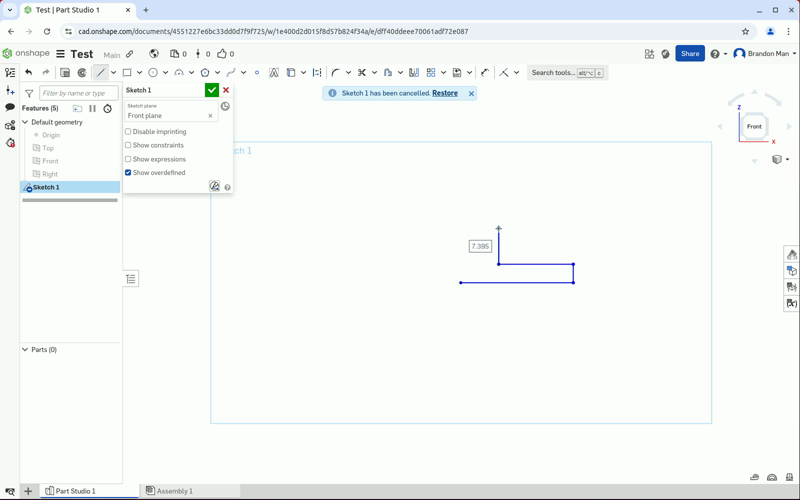
mouse_move(528, 228)
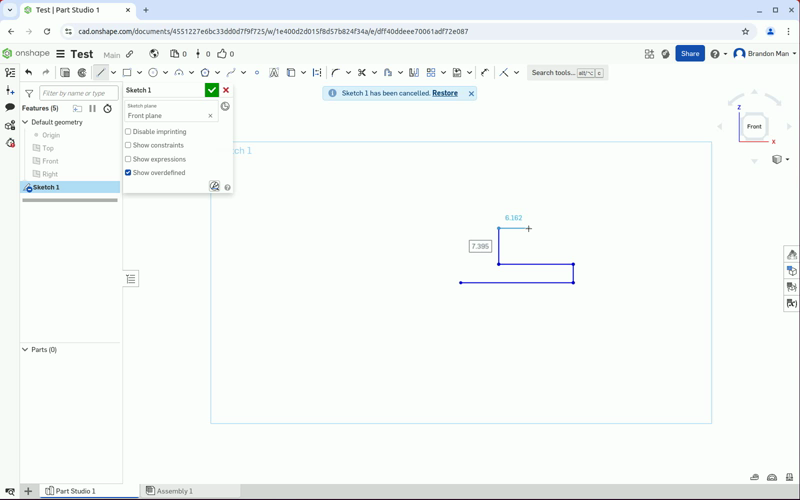
mouse_move(498, 208)
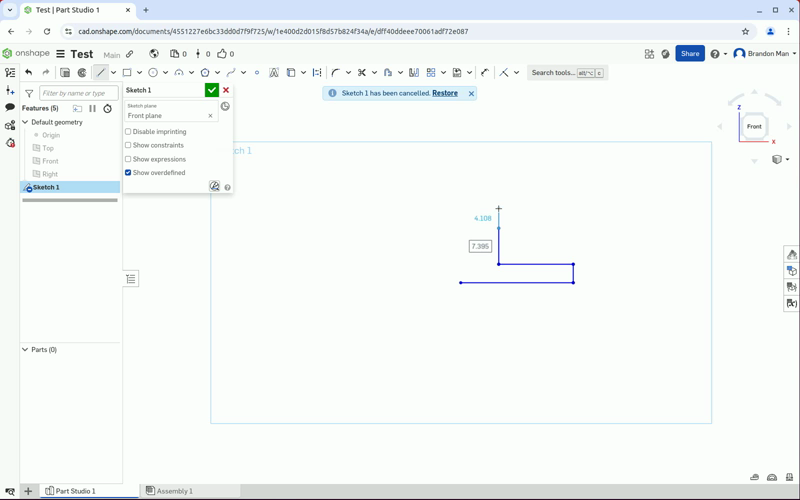
click(498, 208)
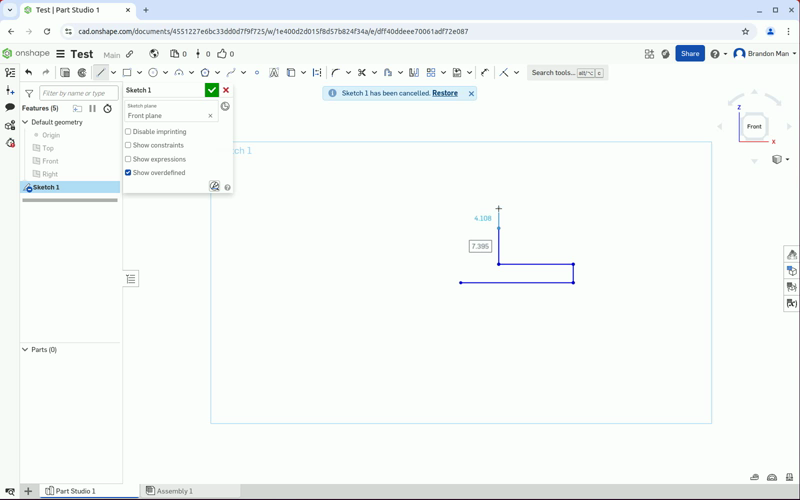
key_up(shift)
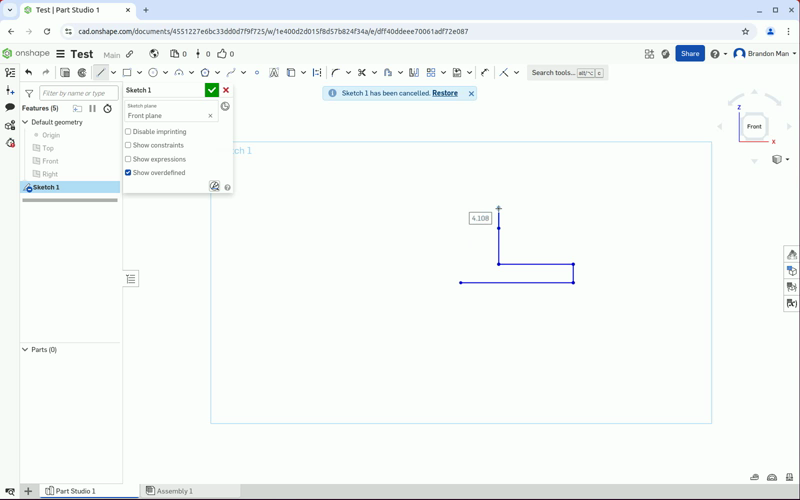
key_down(shift)
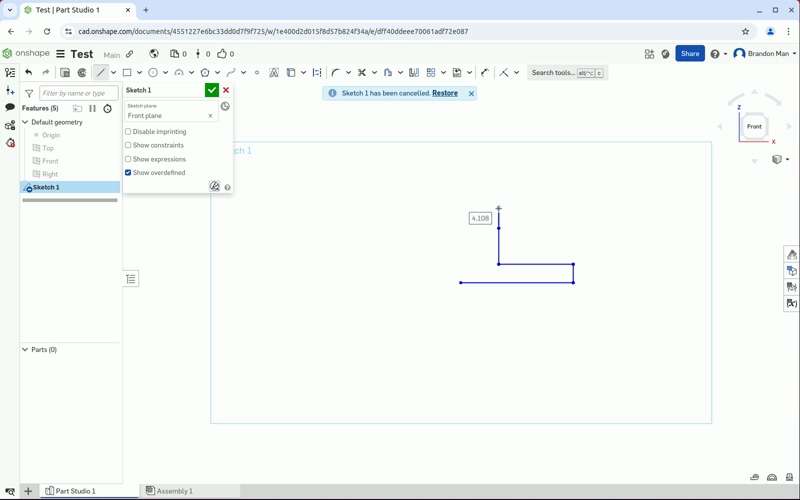
mouse_move(528, 208)
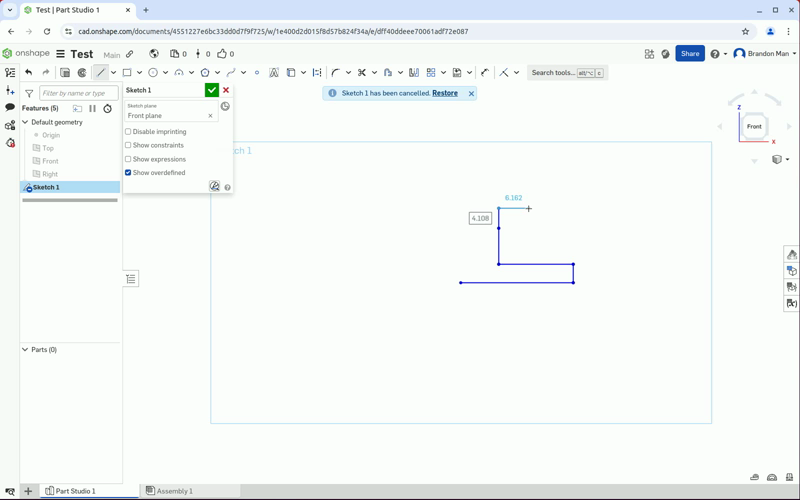
mouse_move(460, 208)
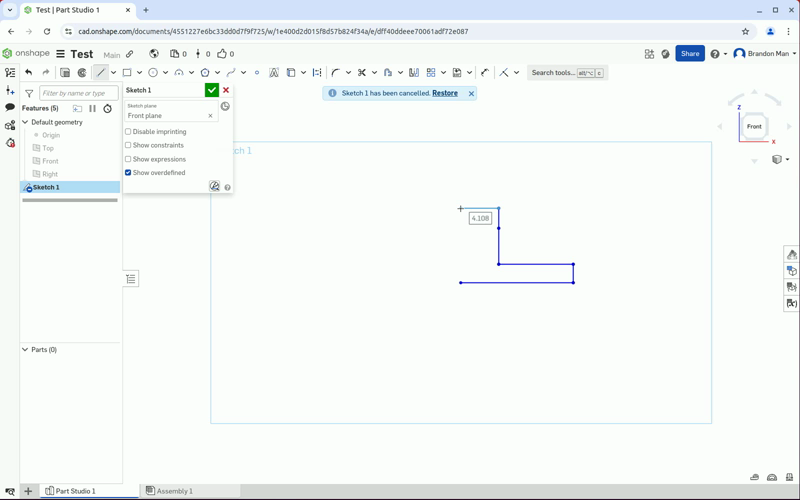
click(460, 208)
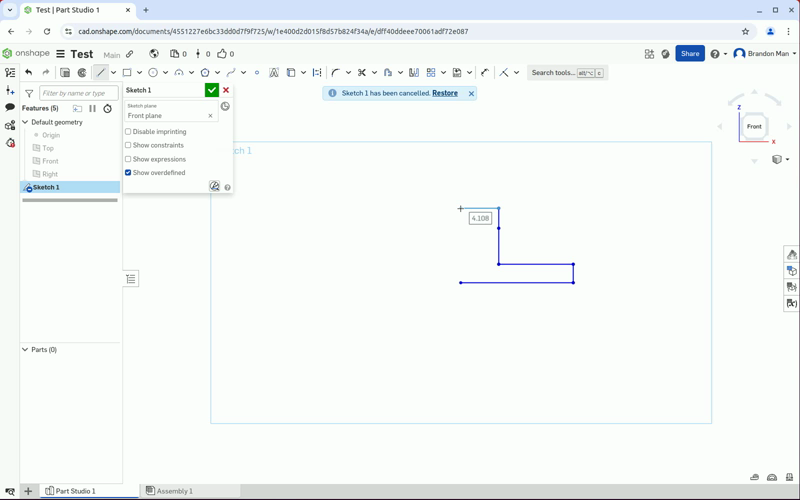
key_up(shift)
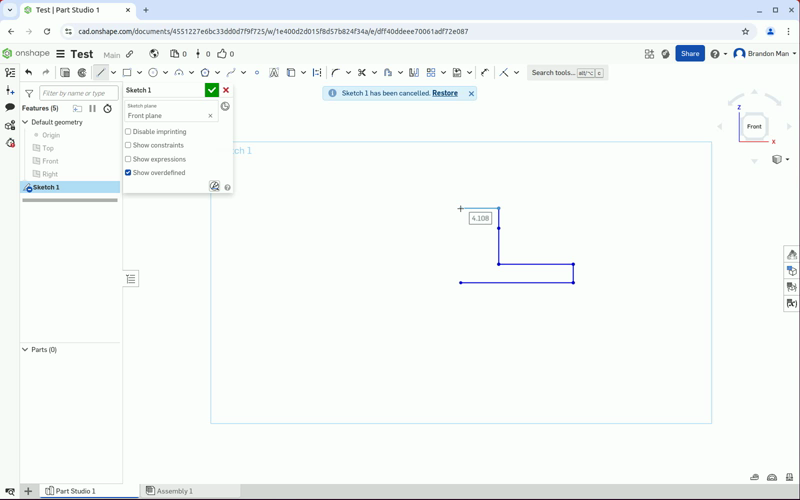
key_down(shift)
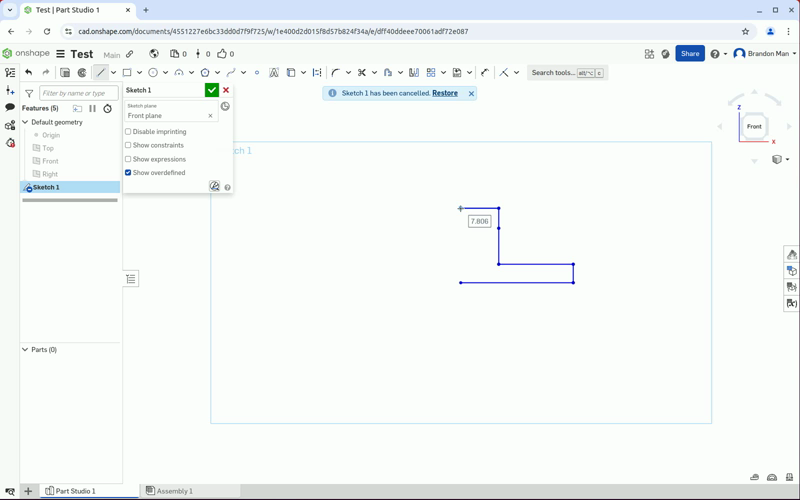
mouse_move(460, 282)
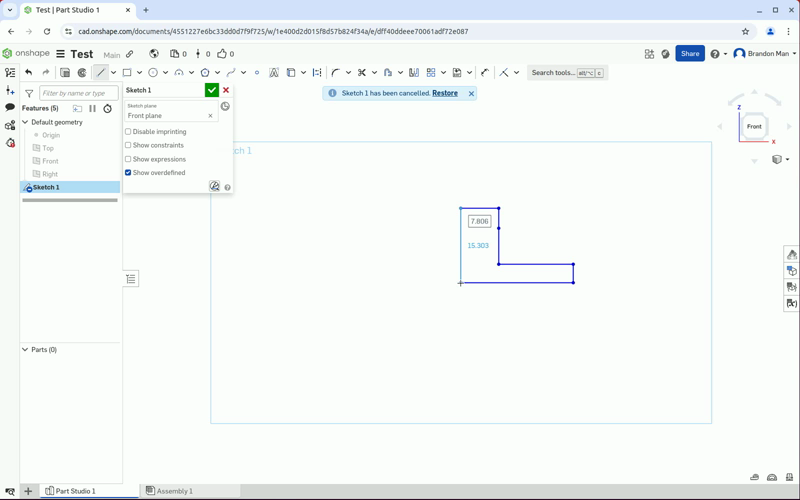
key_up(shift)
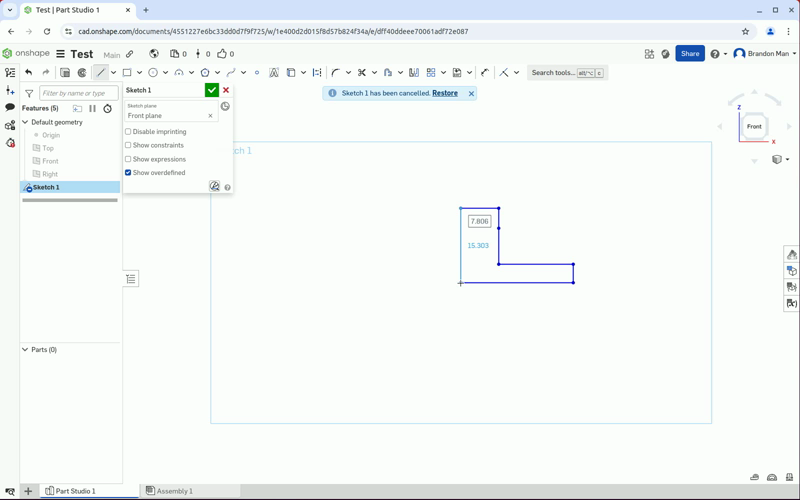
click(460, 282)
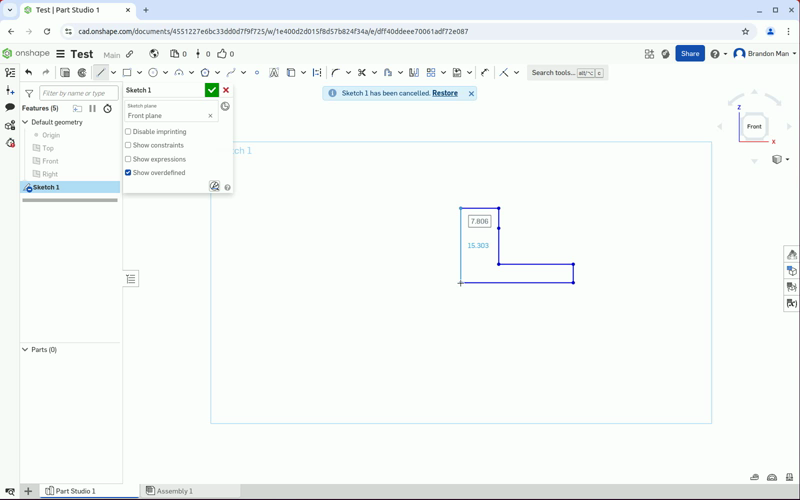
key(esc)
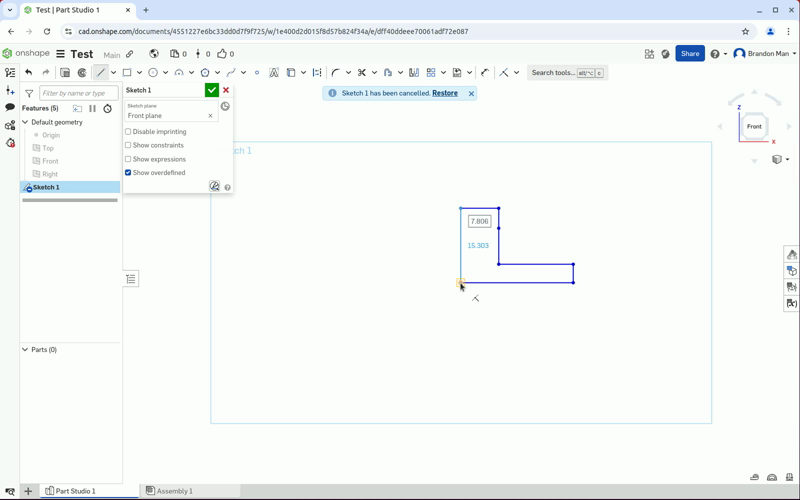
mouse_move(465, 211)
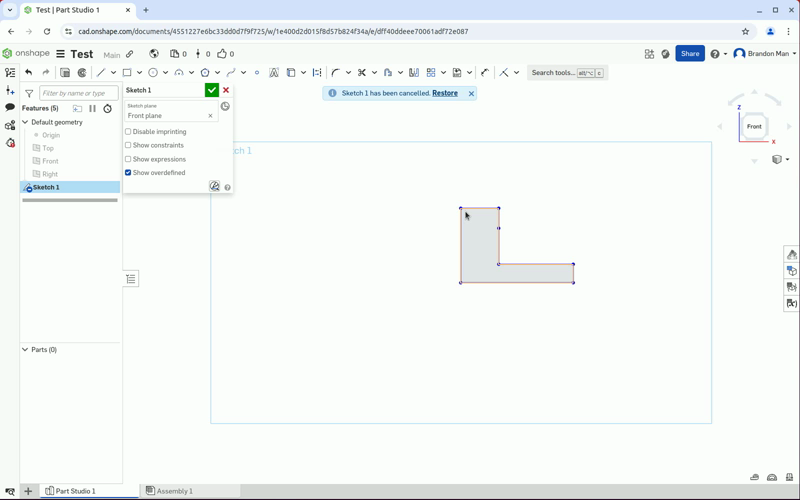
click(465, 211)
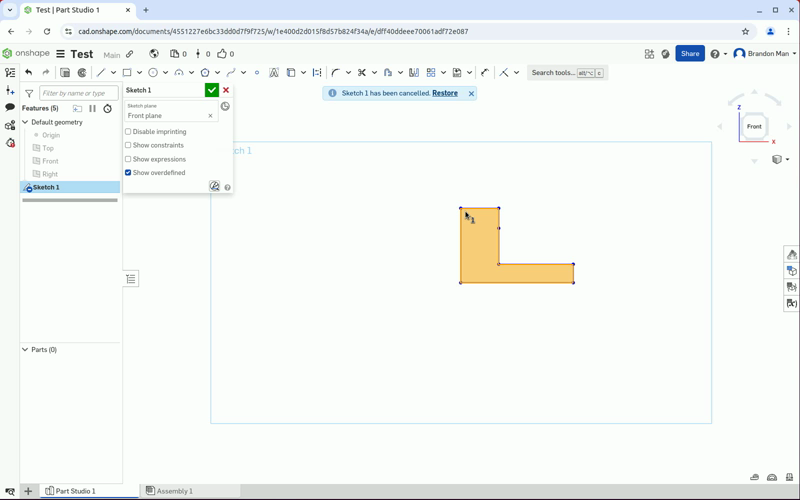
mouse_move(73, 352)
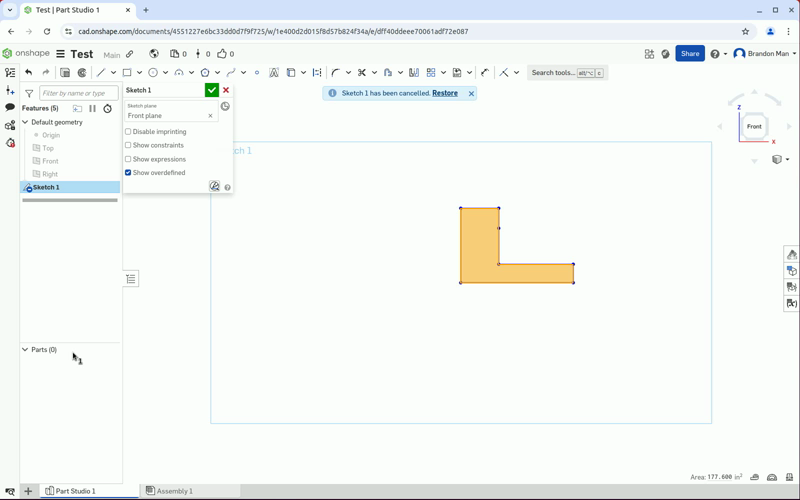
key(shift+y)
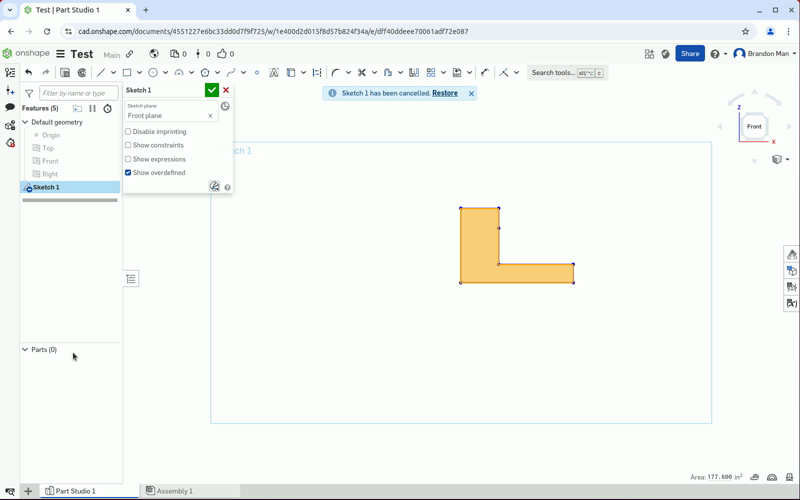
key(shift+e)
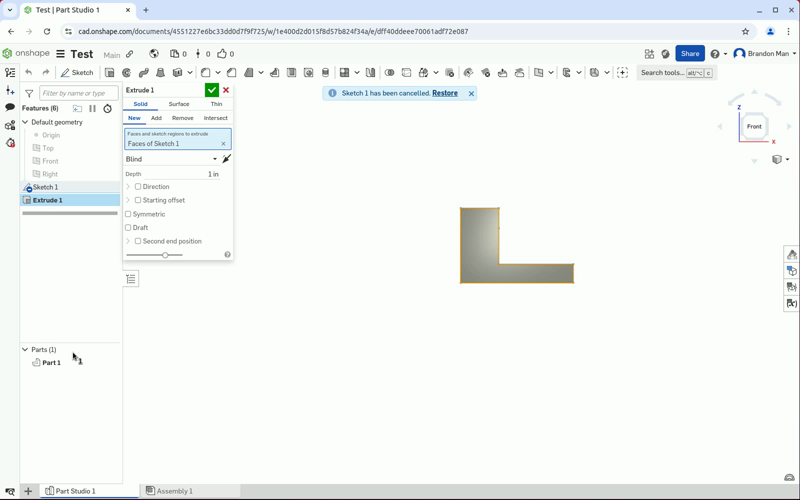
mouse_move(143, 106)
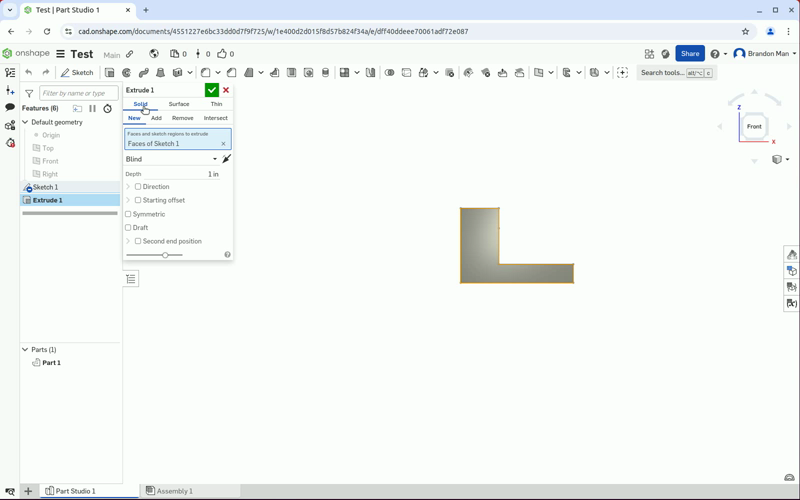
click(143, 106)
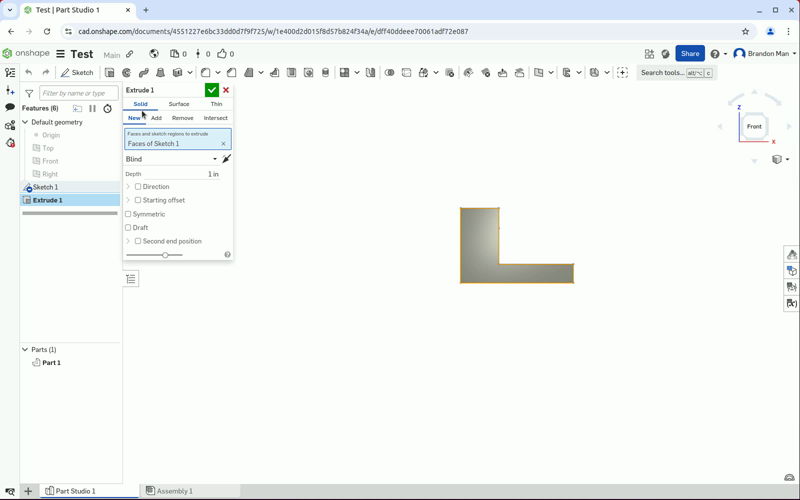
mouse_move(137, 120)
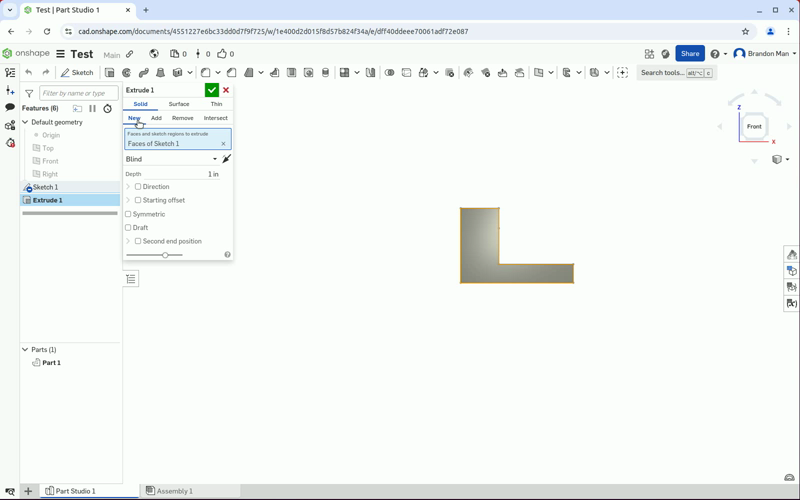
click(137, 120)
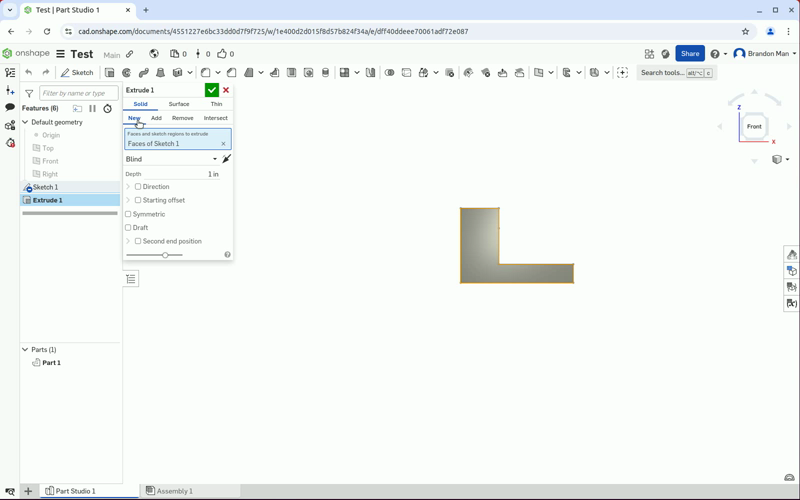
key(tab, 4)
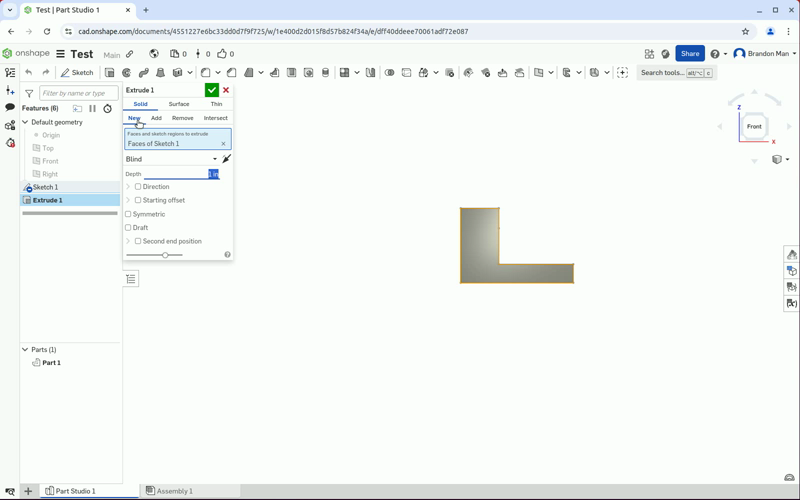
text(15.405)
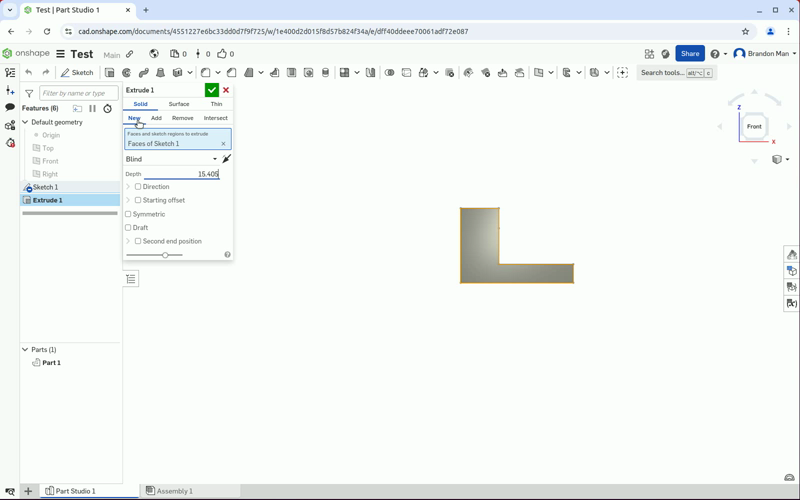
key(enter)
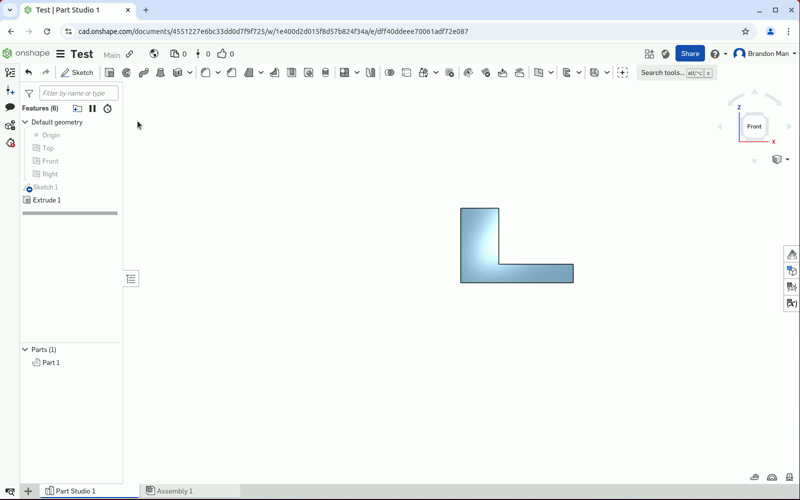
key(shift+h)
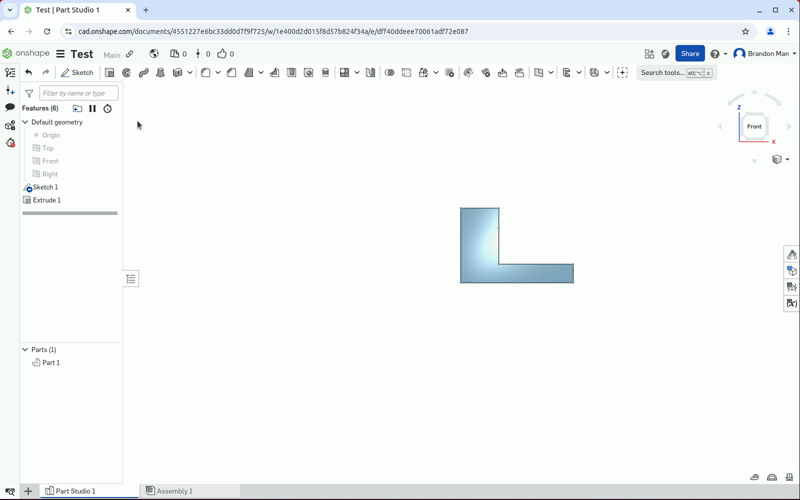
key(shift+h)
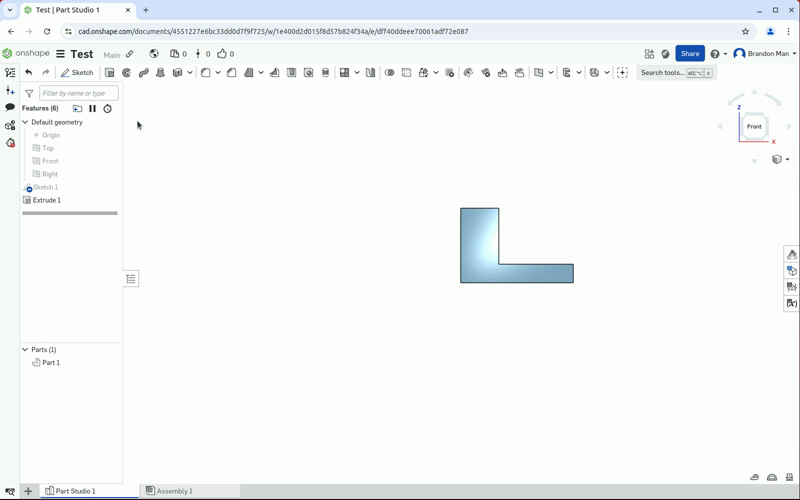
mouse_move(73, 189)
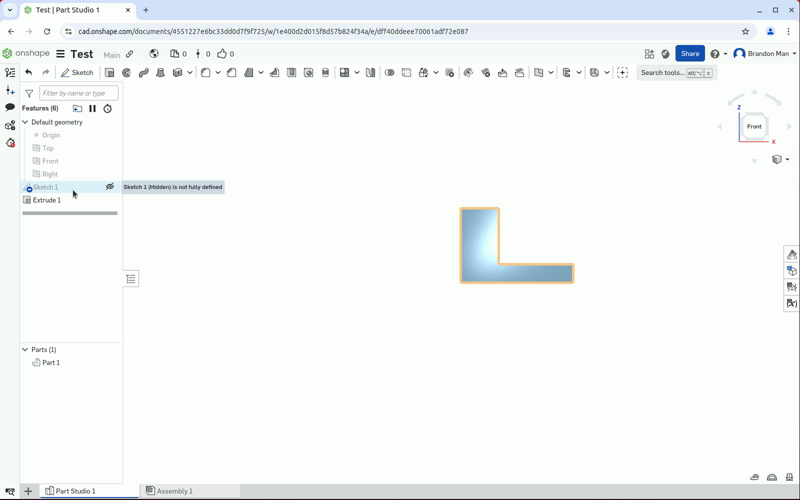
click(73, 189)
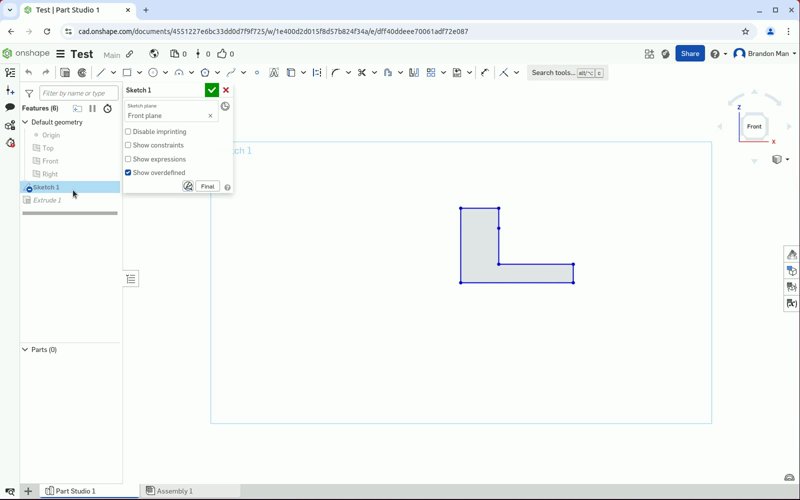
mouse_move(229, 92)
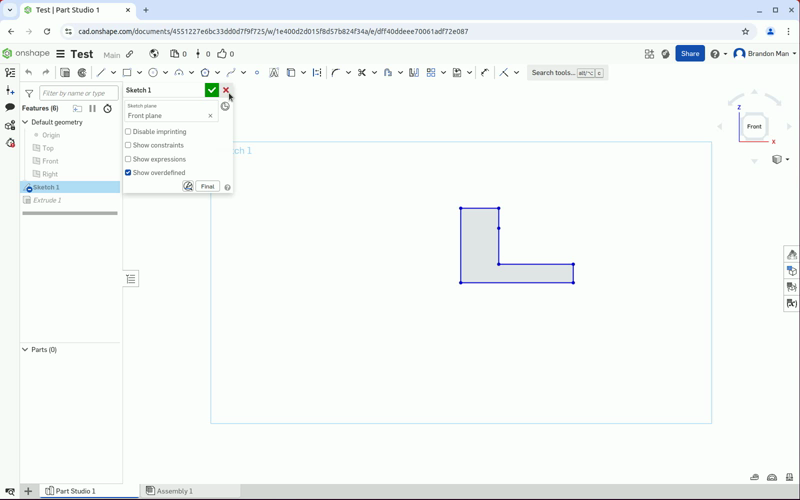
click(229, 92)
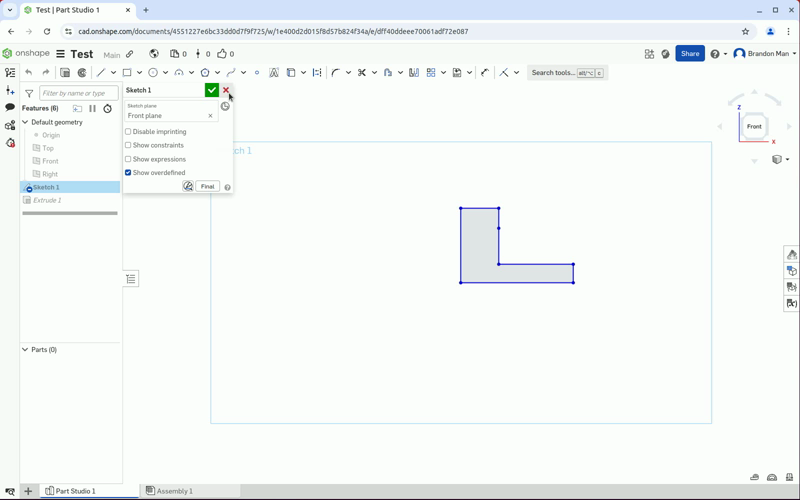
key(shift+s)
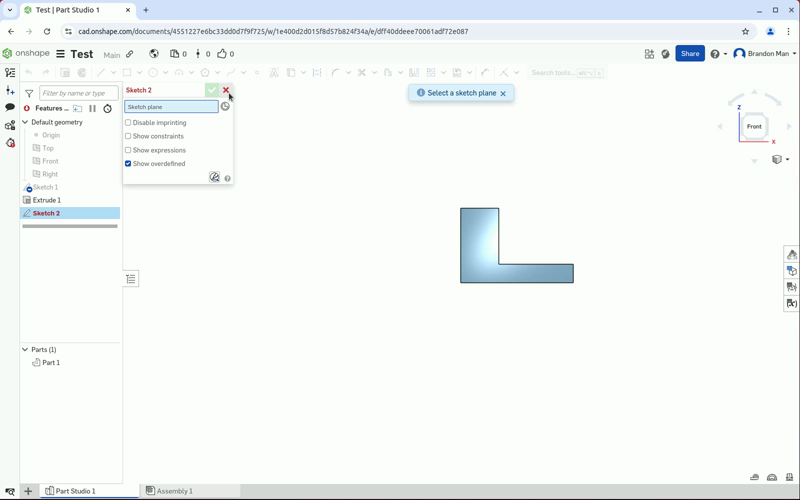
mouse_move(73, 163)
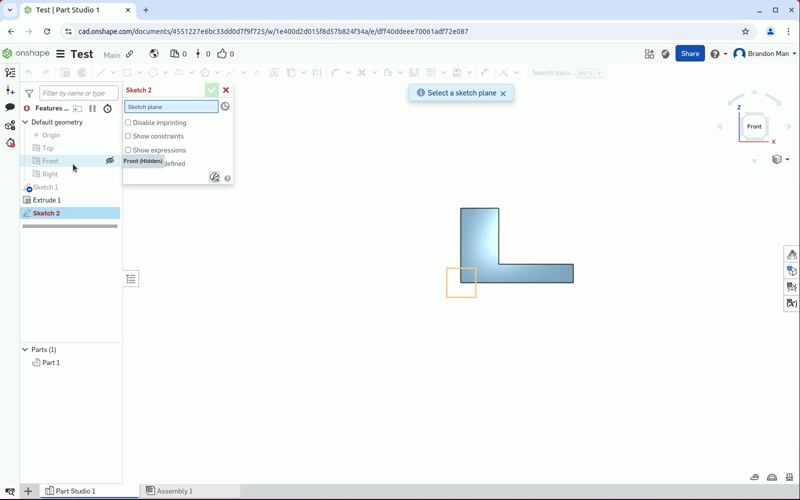
click(73, 163)
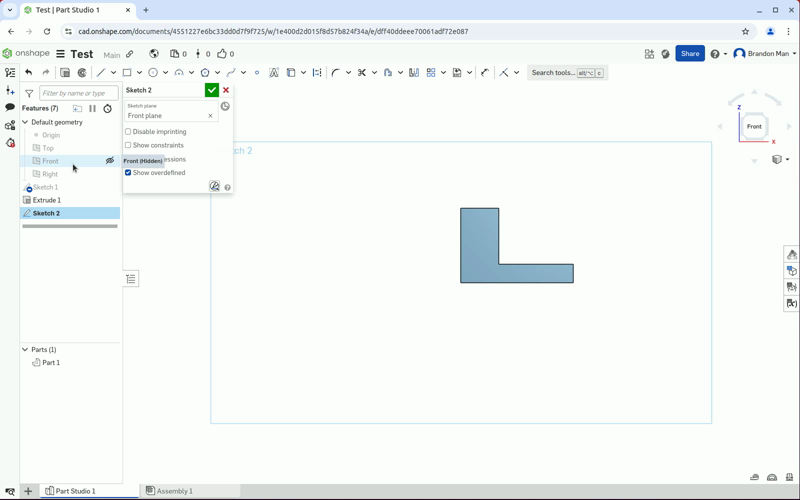
mouse_move(73, 352)
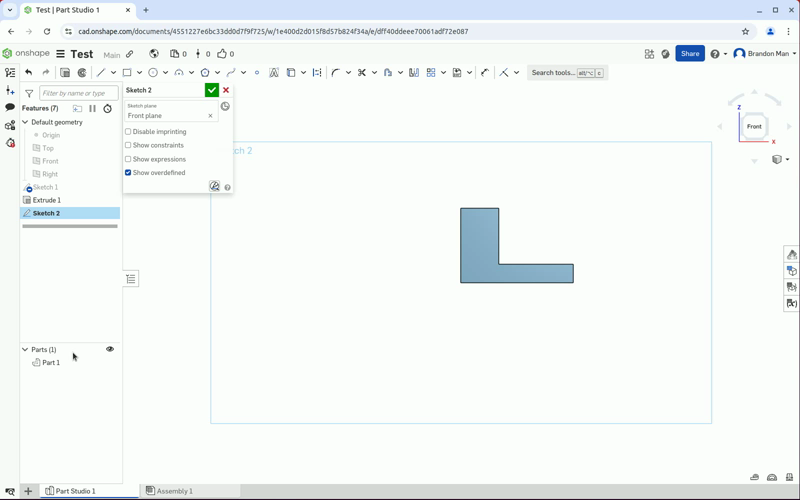
key(y)
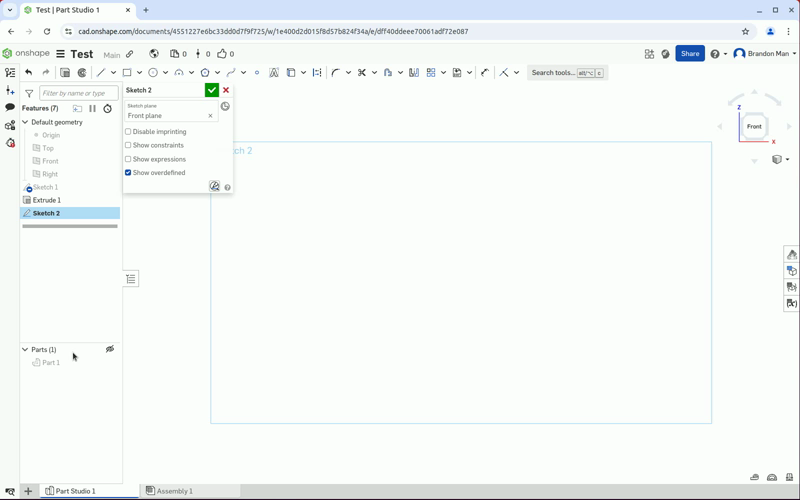
key(l)
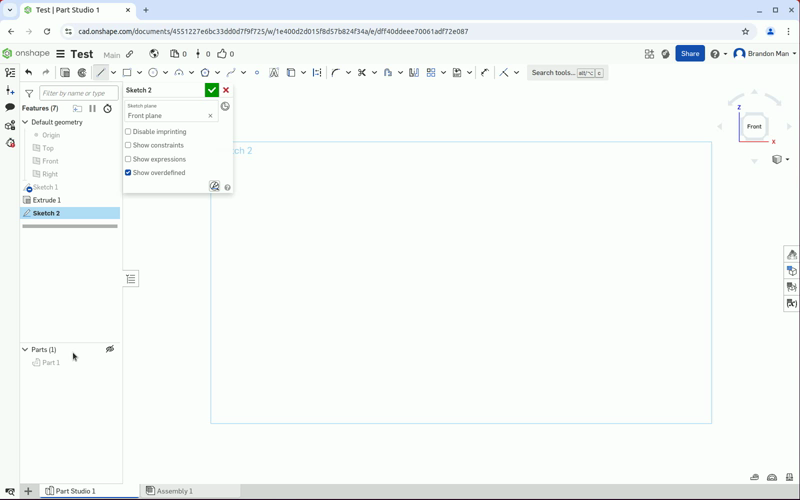
key_down(shift)
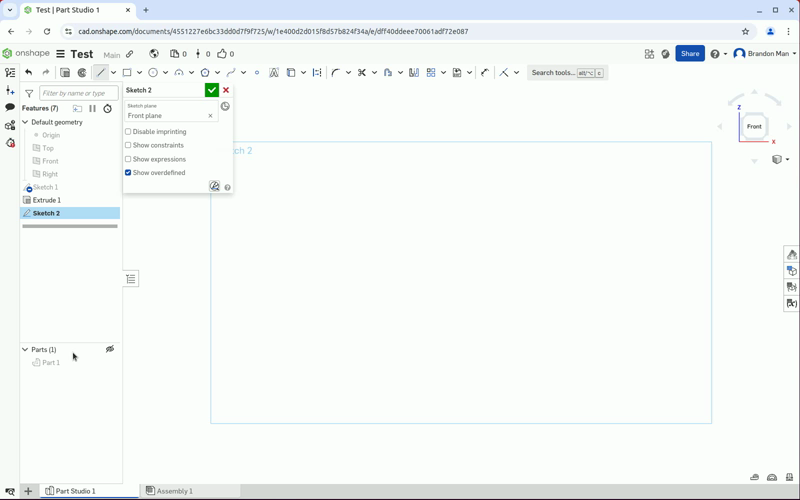
mouse_move(498, 264)
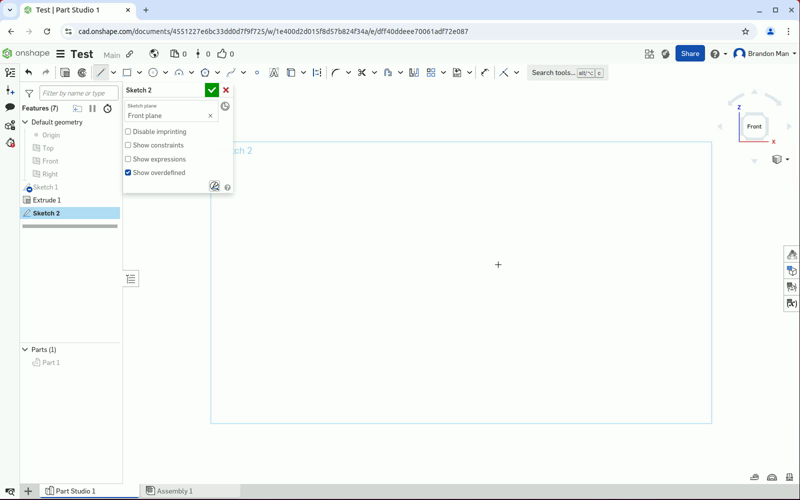
click(498, 264)
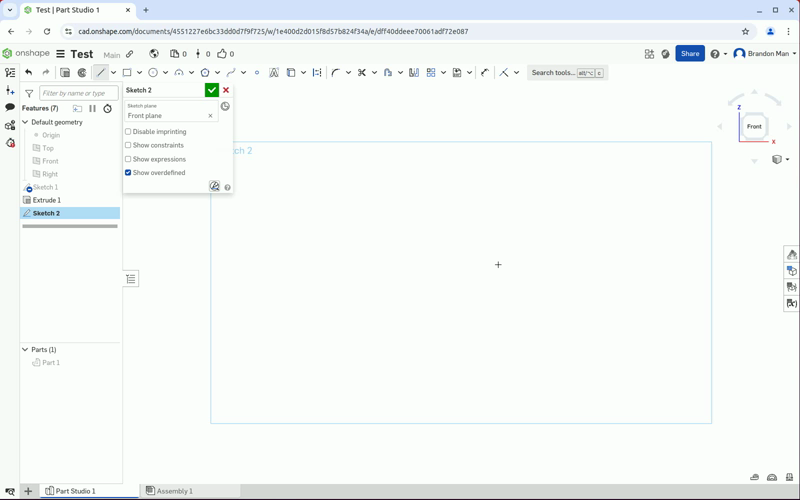
key_up(shift)
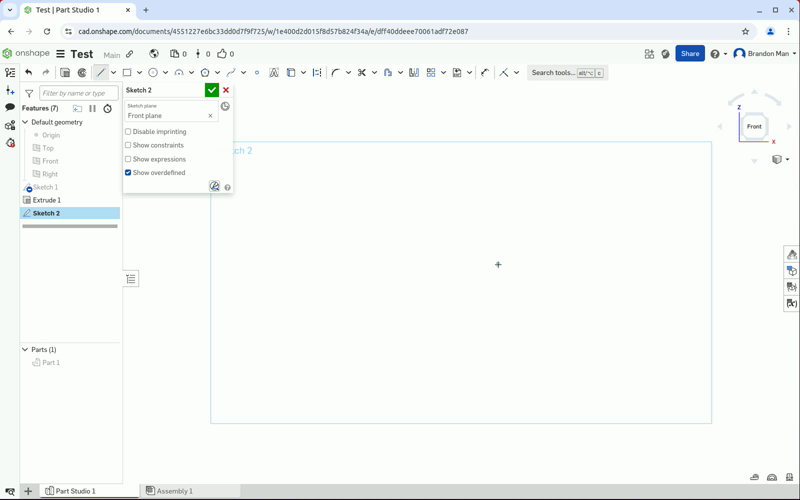
key_down(shift)
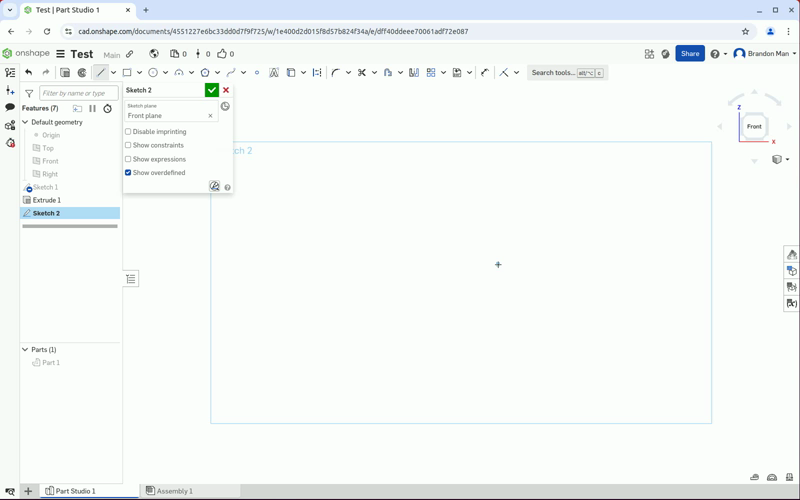
mouse_move(573, 264)
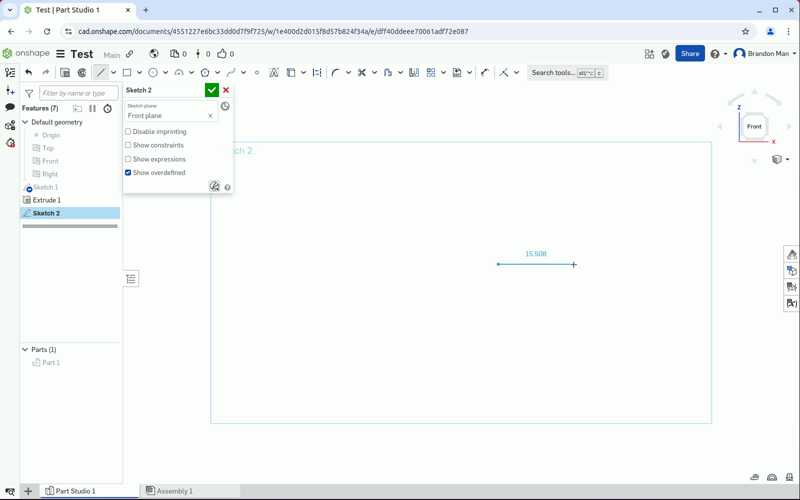
click(573, 264)
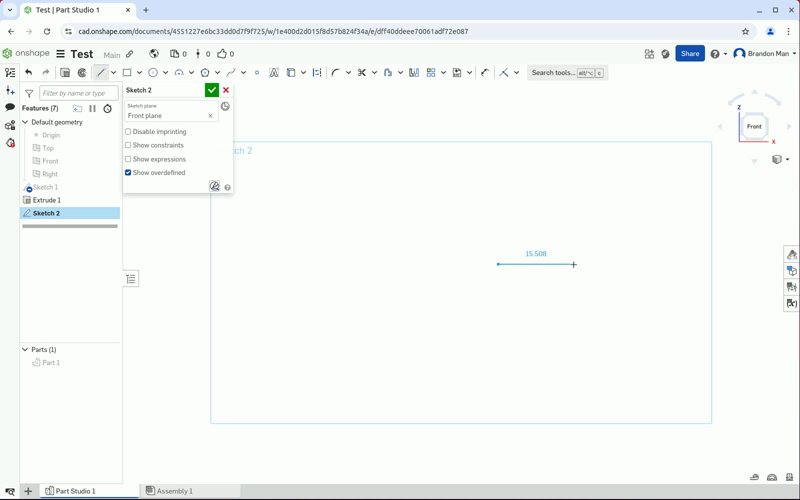
key_up(shift)
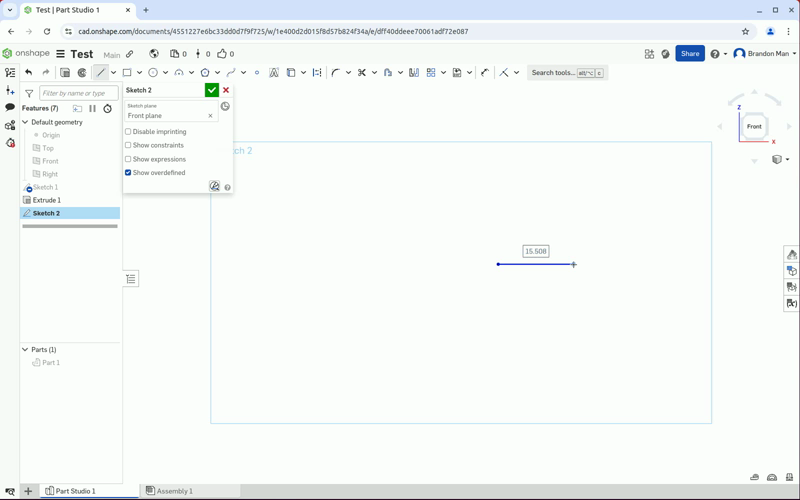
key_down(shift)
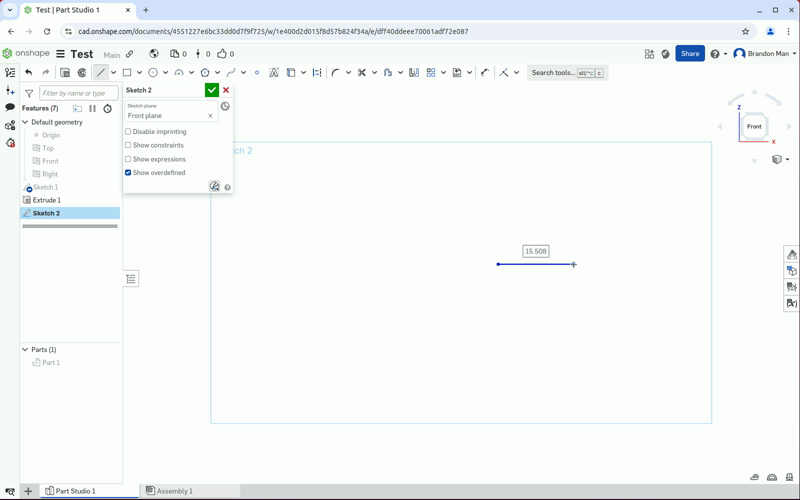
mouse_move(589, 264)
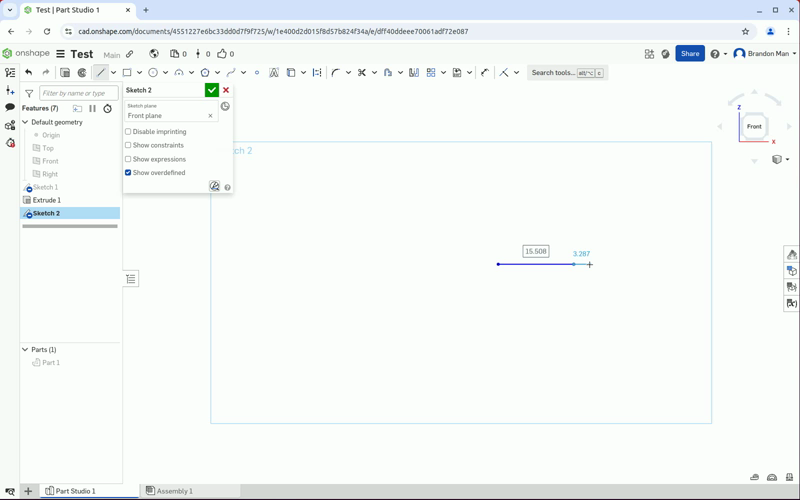
mouse_move(573, 227)
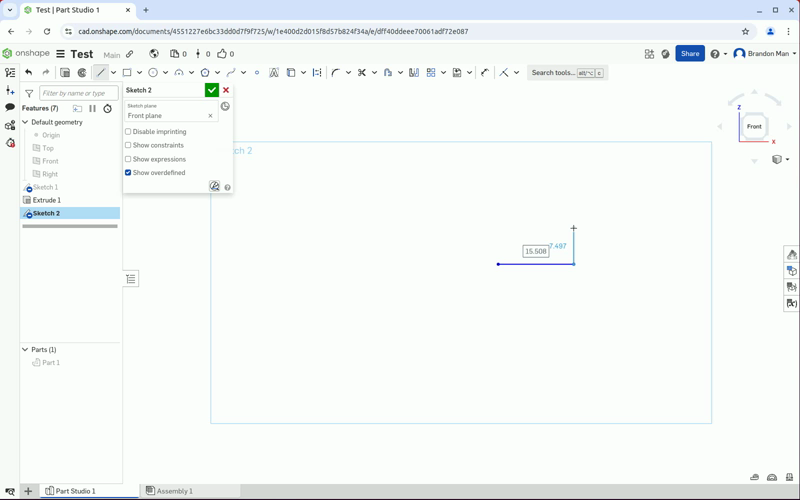
click(573, 227)
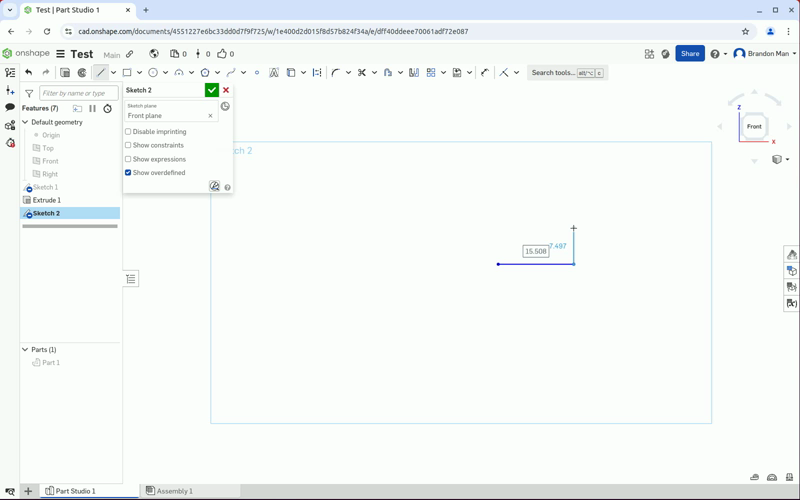
key_up(shift)
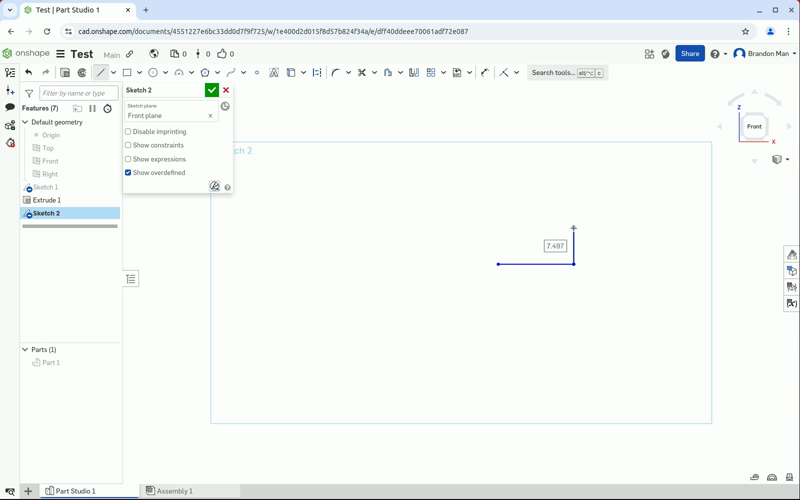
key_down(shift)
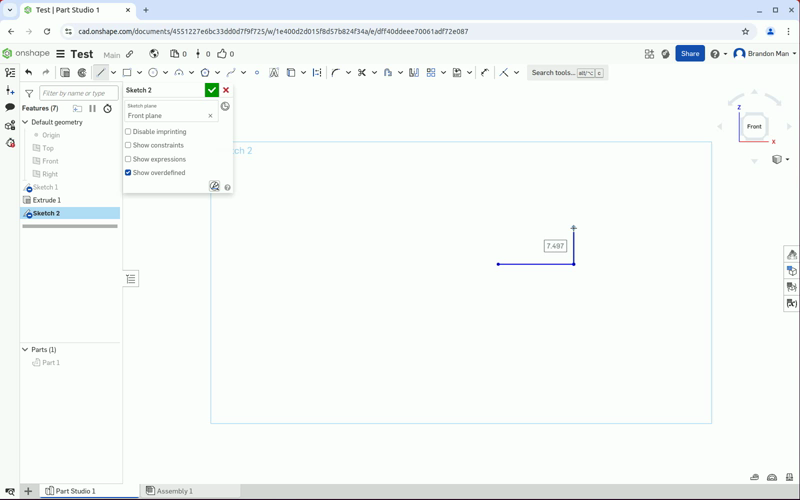
mouse_move(498, 227)
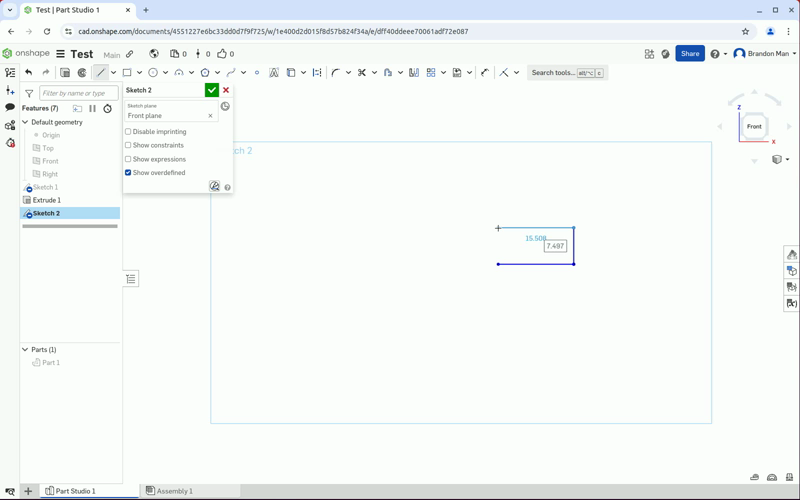
click(498, 227)
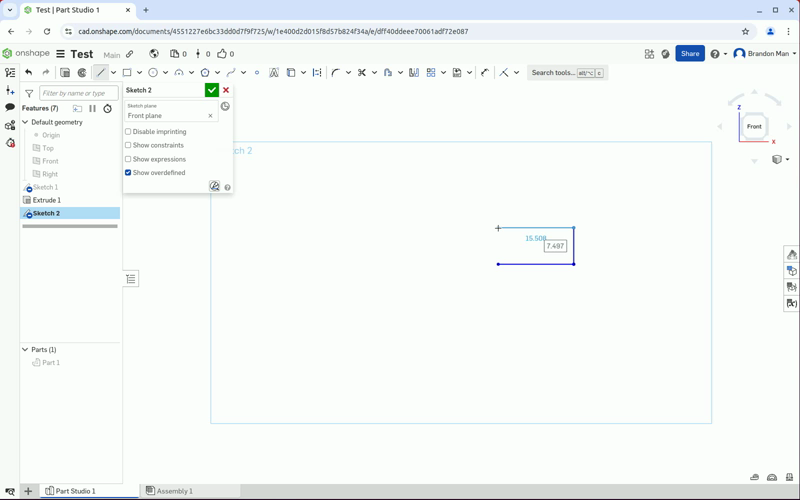
key_up(shift)
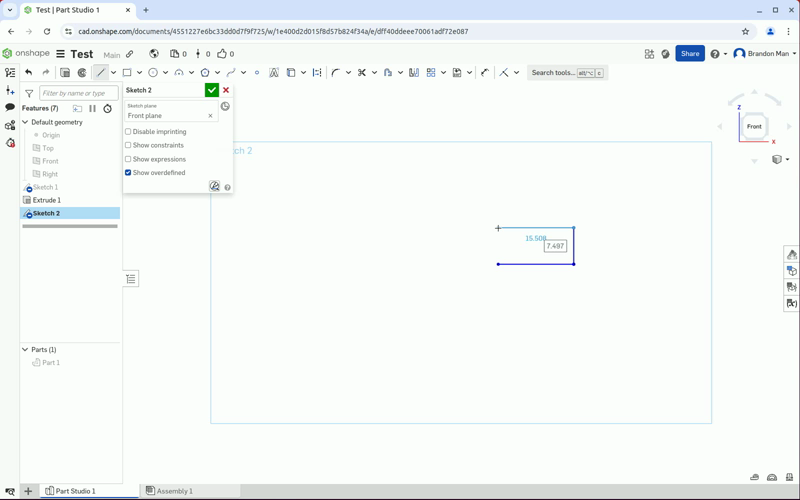
mouse_move(528, 227)
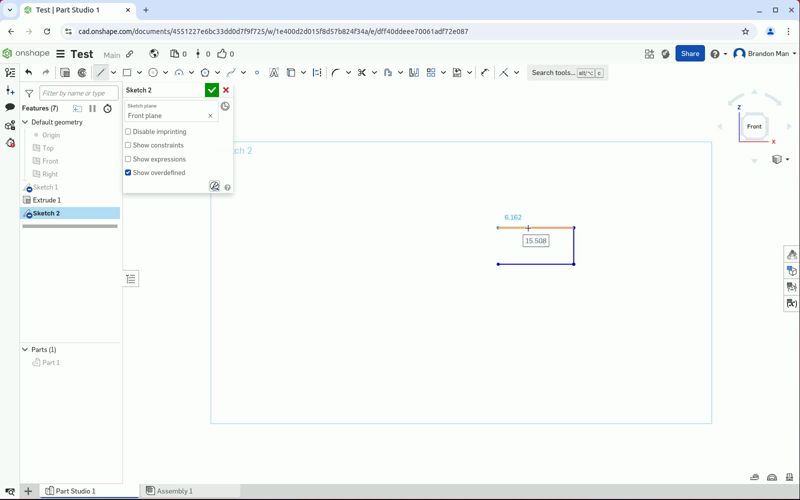
key_down(shift)
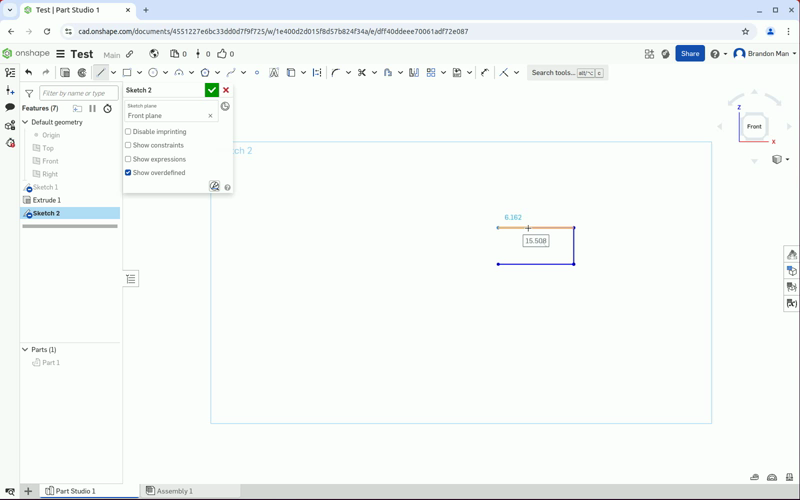
mouse_move(498, 264)
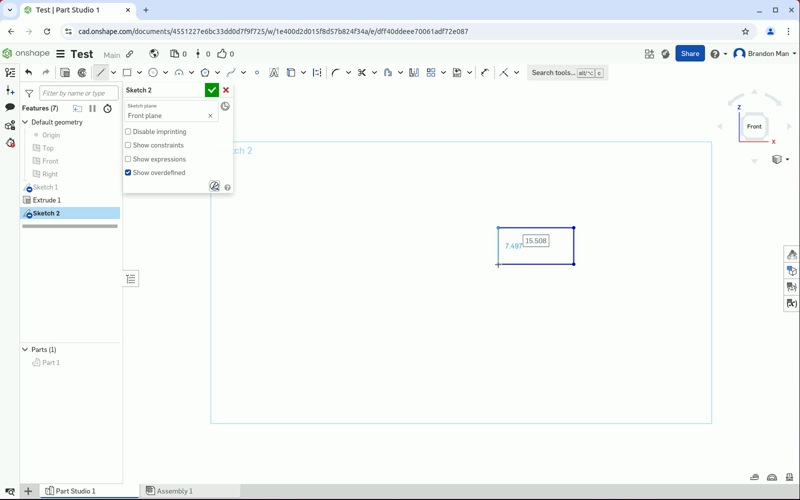
key_up(shift)
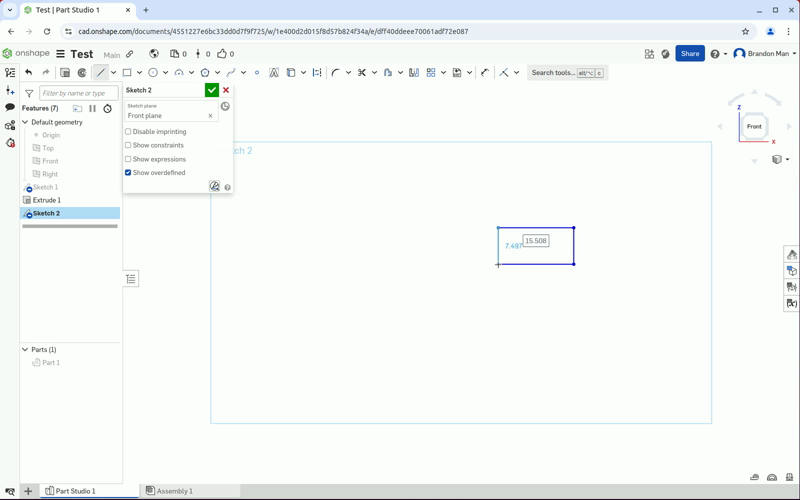
click(498, 264)
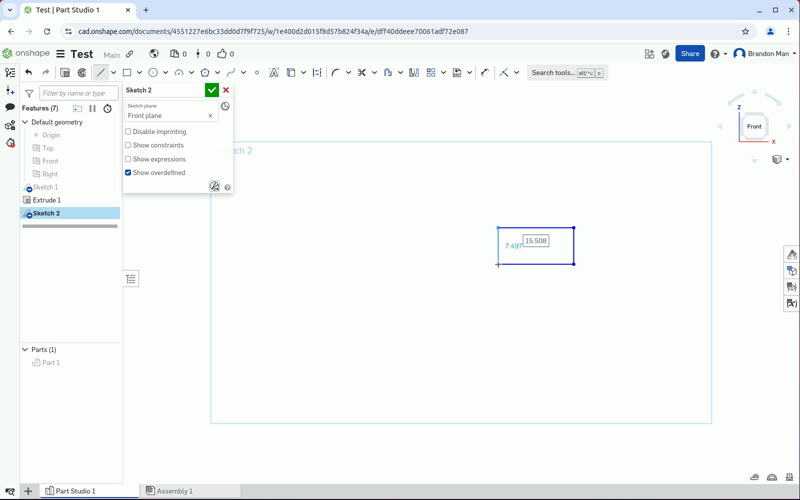
key(esc)
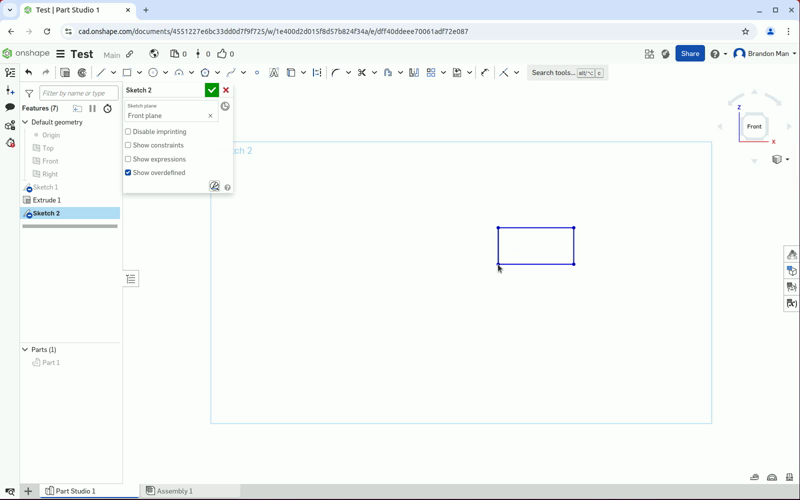
mouse_move(521, 251)
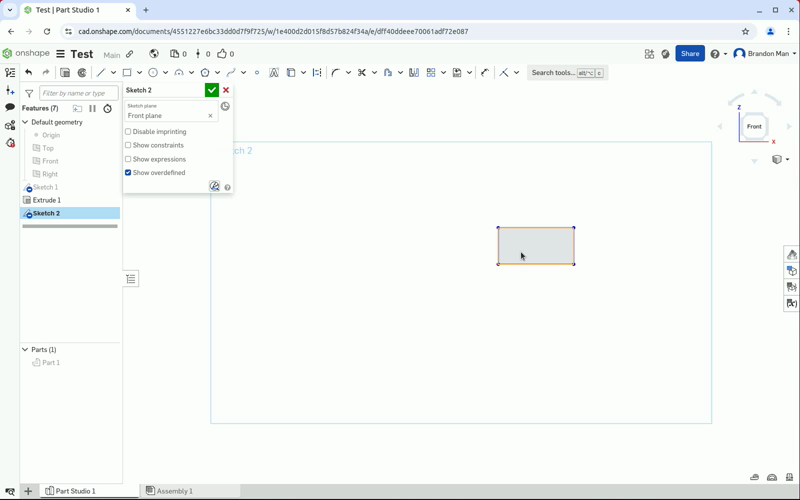
click(521, 251)
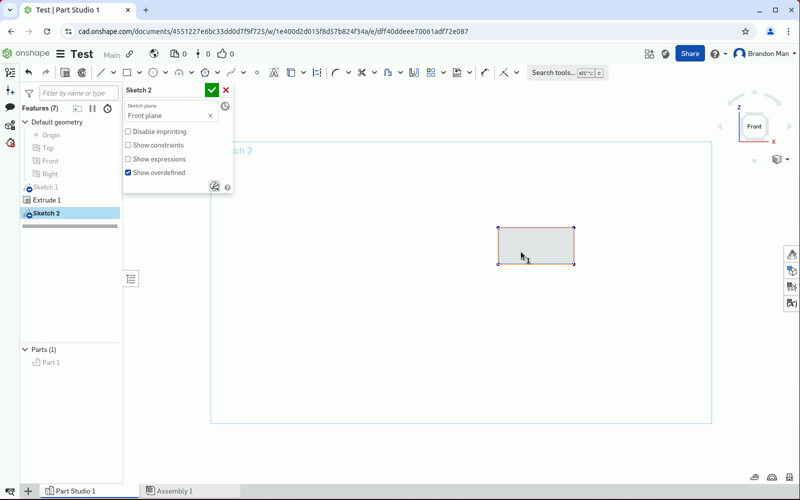
mouse_move(73, 352)
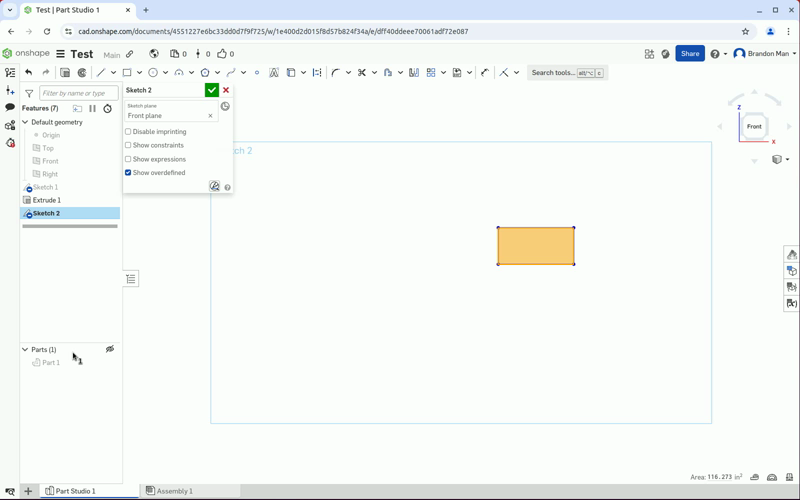
key(shift+y)
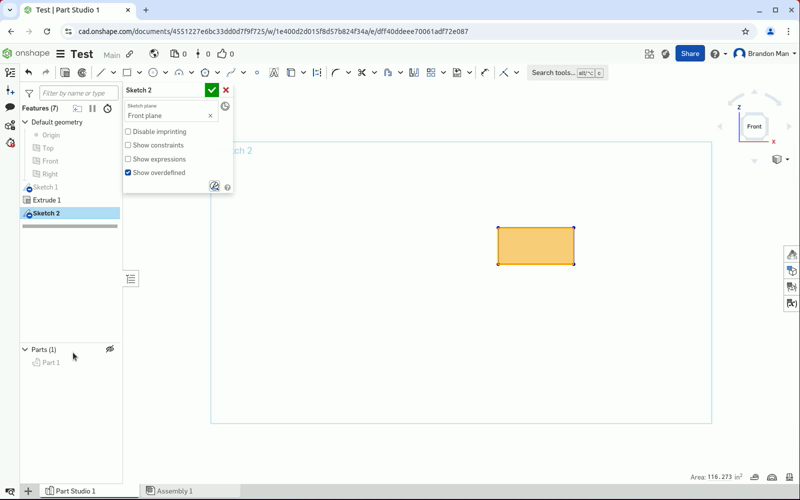
key(shift+e)
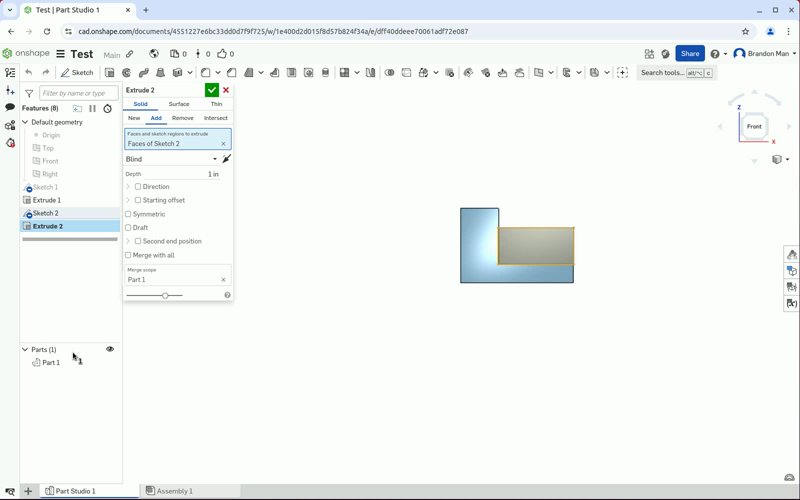
mouse_move(143, 106)
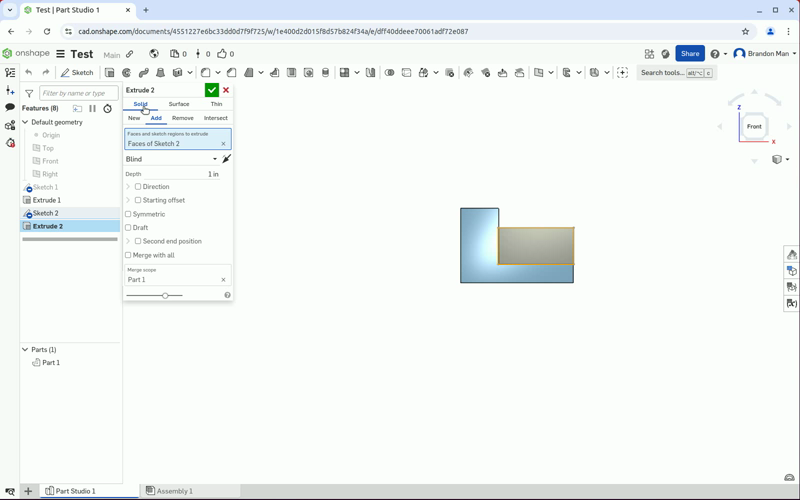
click(143, 106)
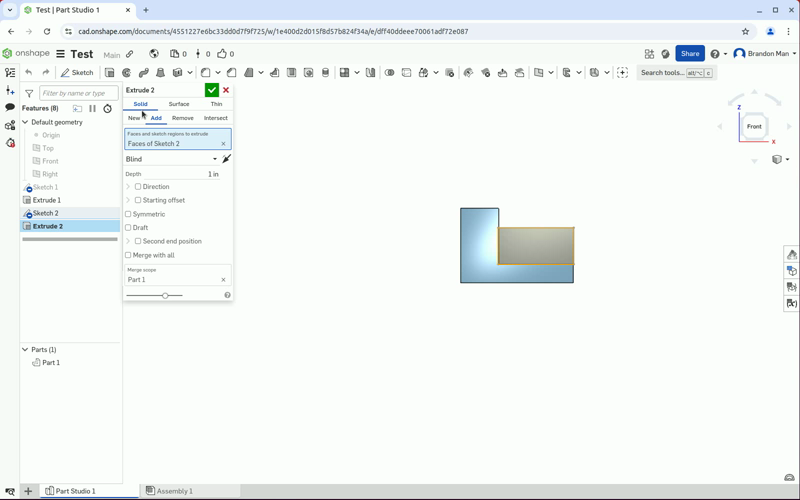
mouse_move(137, 120)
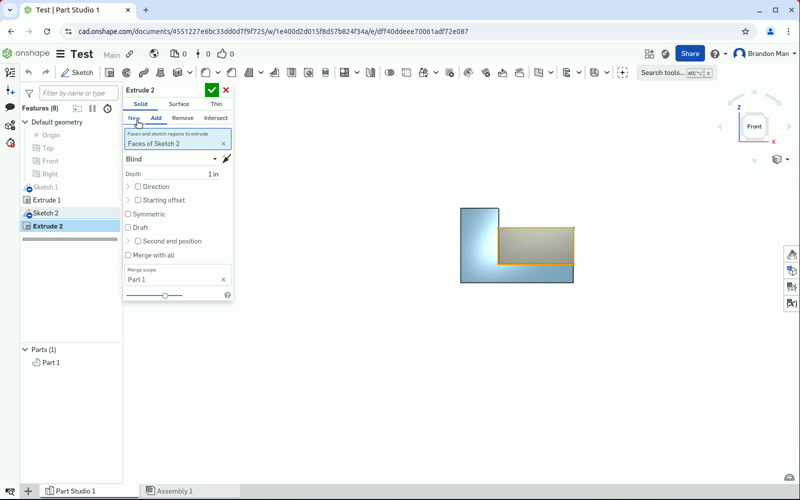
click(137, 120)
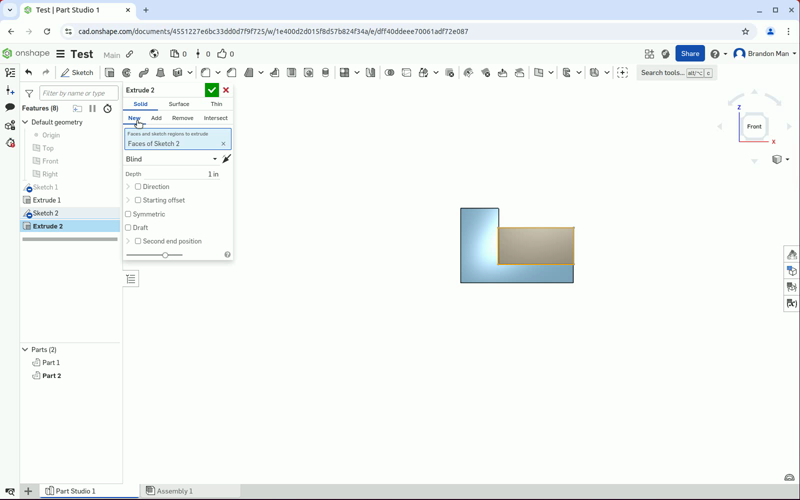
key(tab, 4)
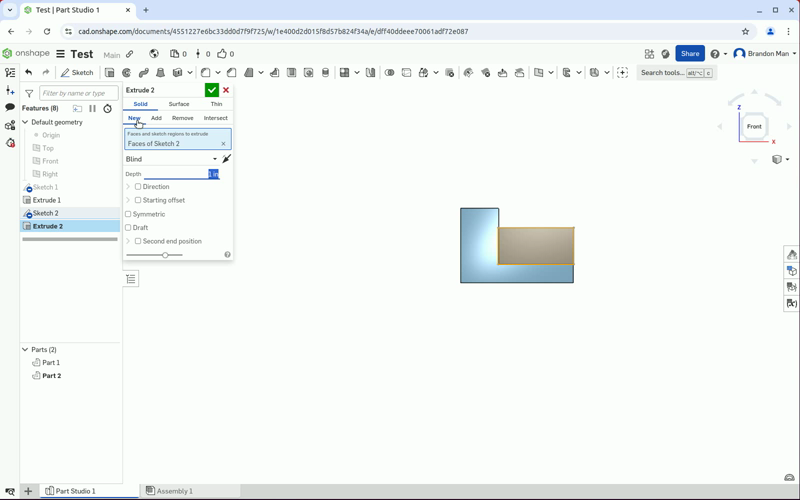
text(3.851)
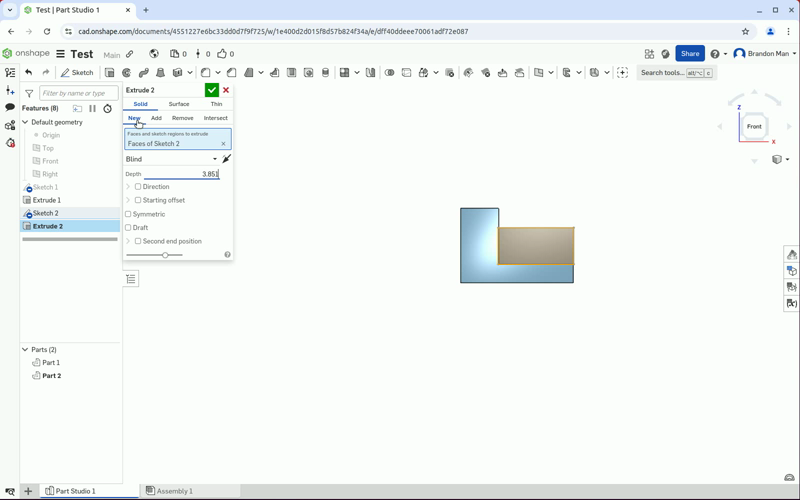
key(enter)
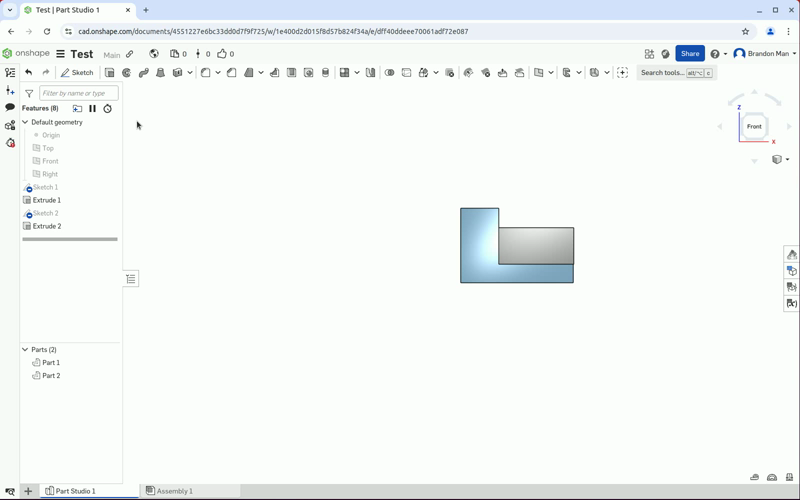
key(shift+h)
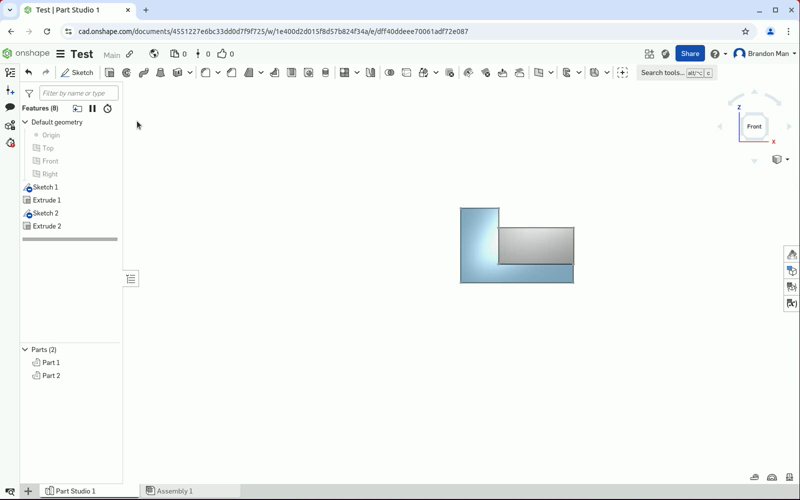
key(shift+h)
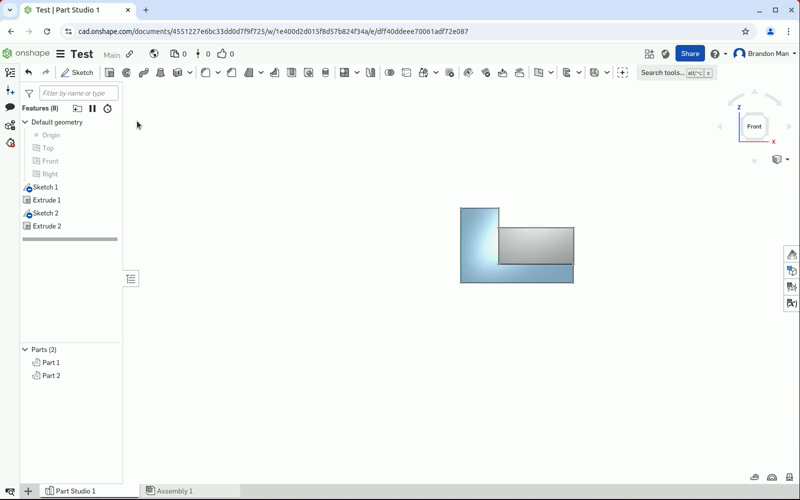
key(shift+7)
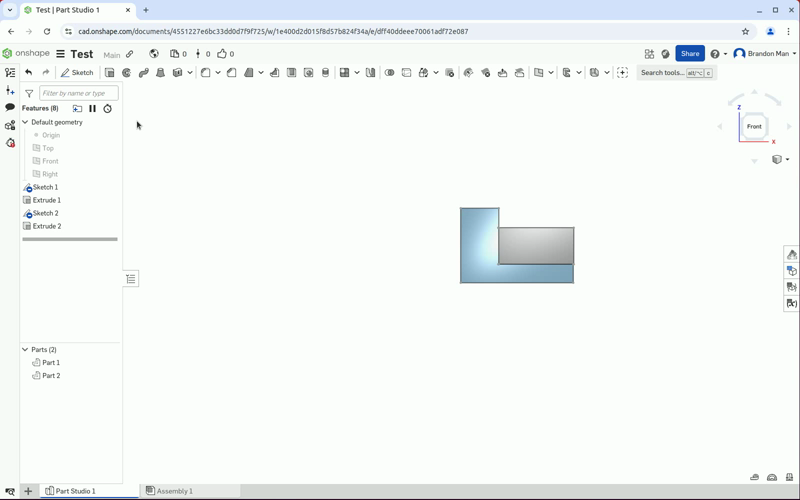
key(left, 2)
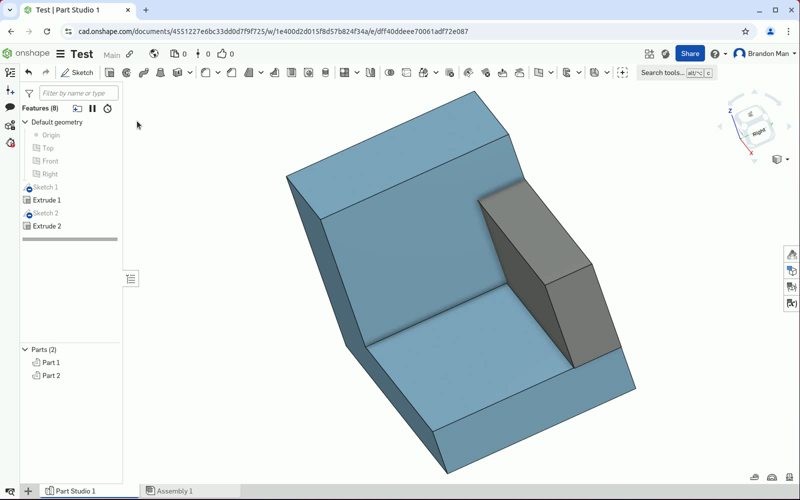
key(down, 2)
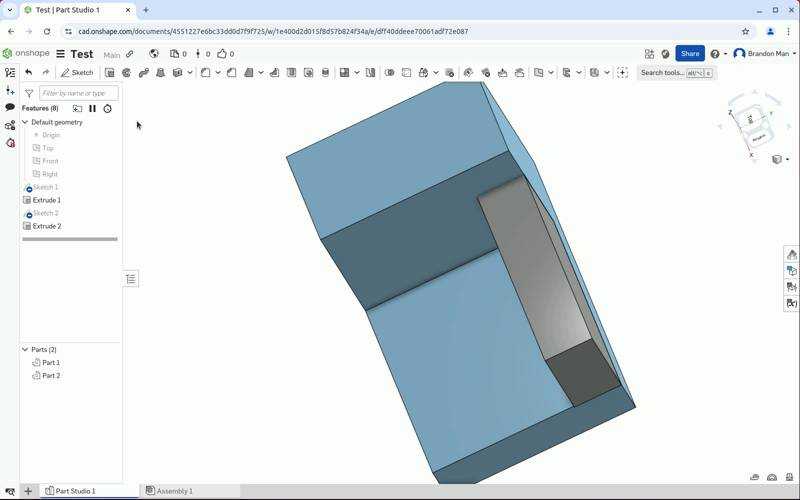
key(up, 2)
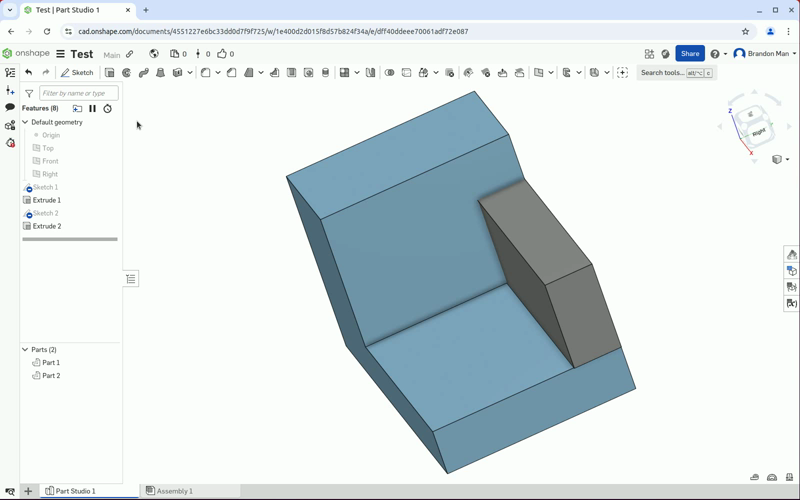
key(right, 2)
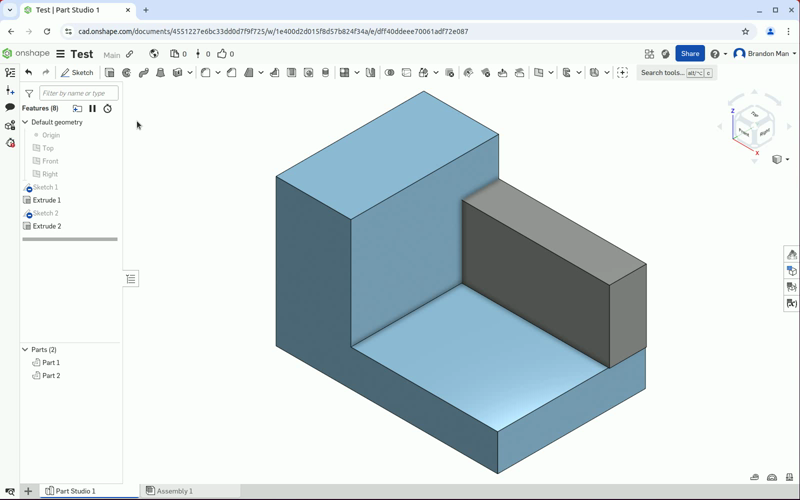
mouse_move(73, 189)
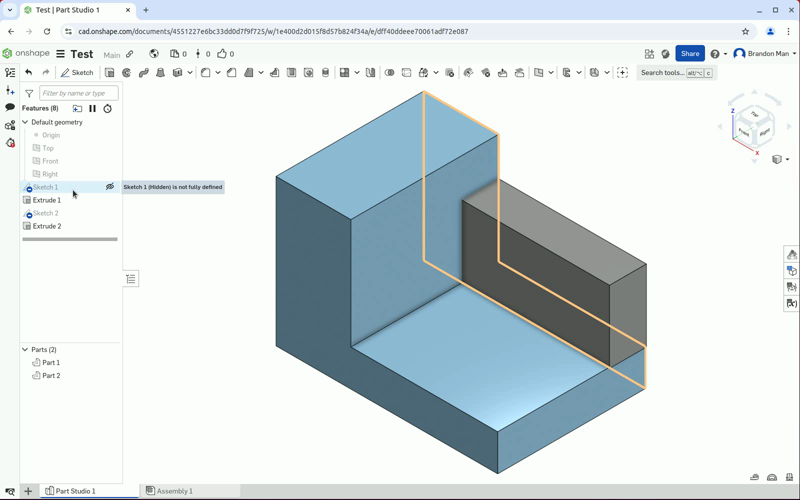
click(73, 189)